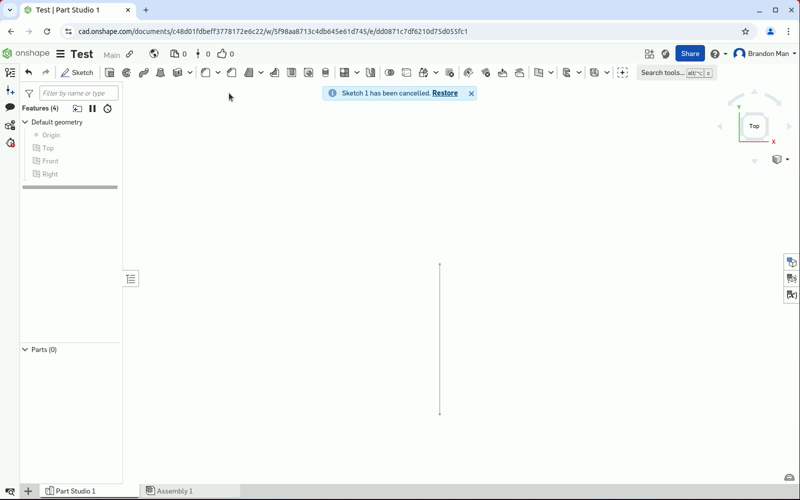
key(shift+h)
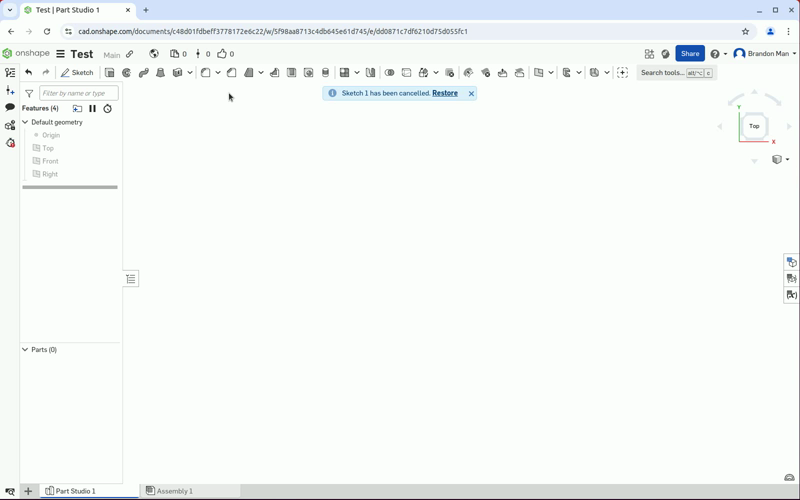
key(shift+s)
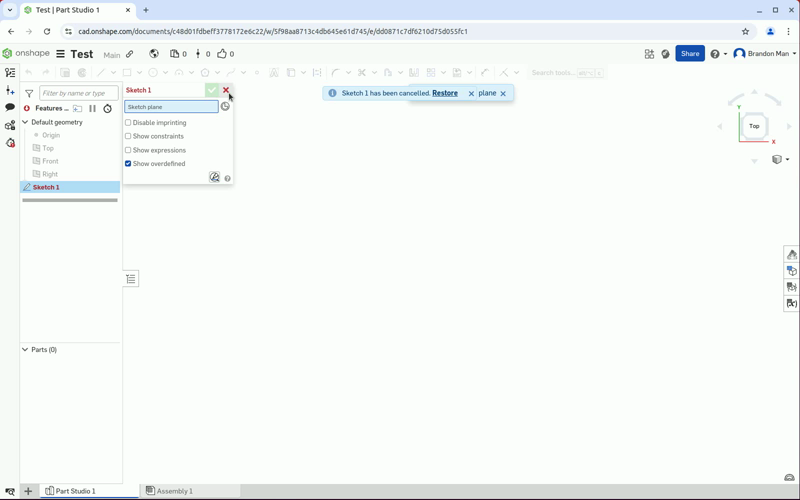
mouse_move(73, 150)
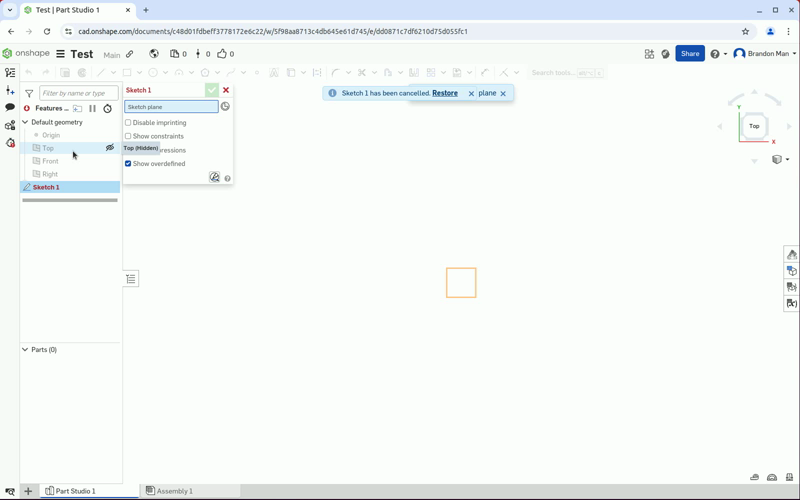
click(73, 150)
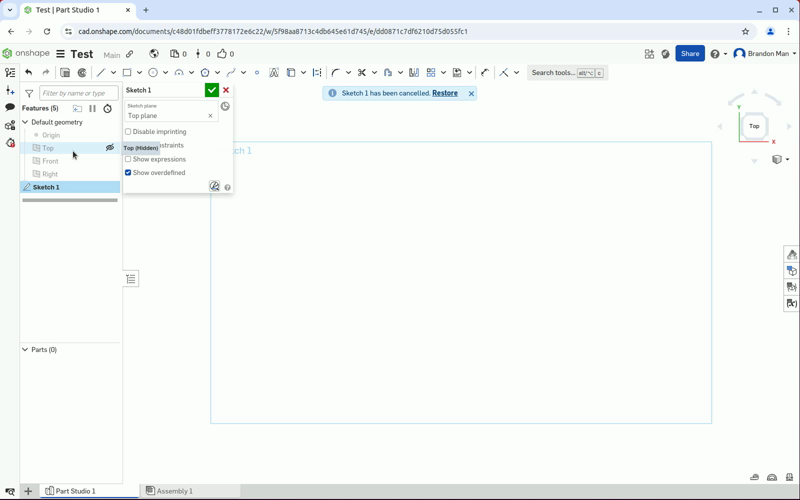
mouse_move(73, 352)
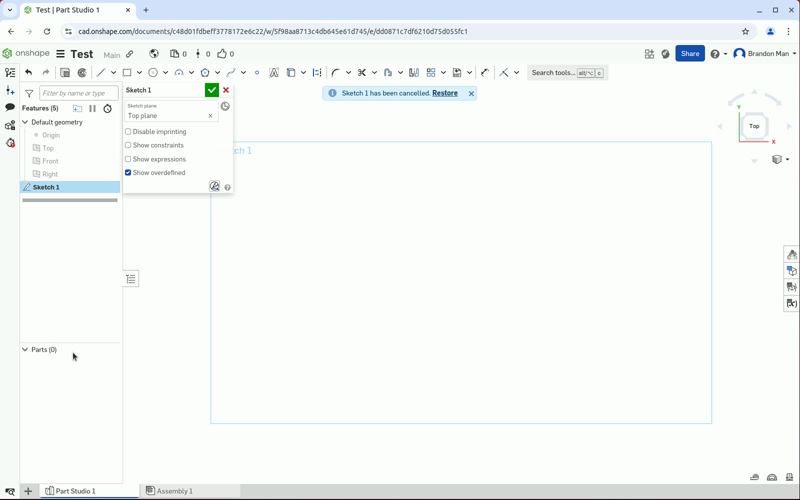
key(y)
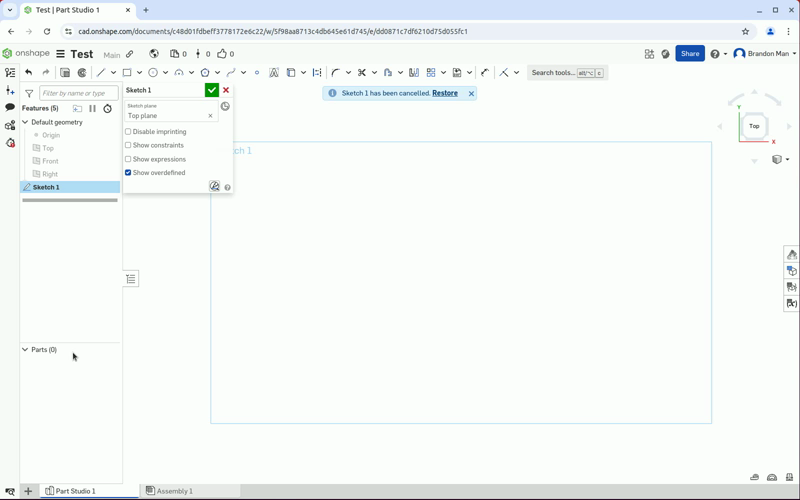
key(l)
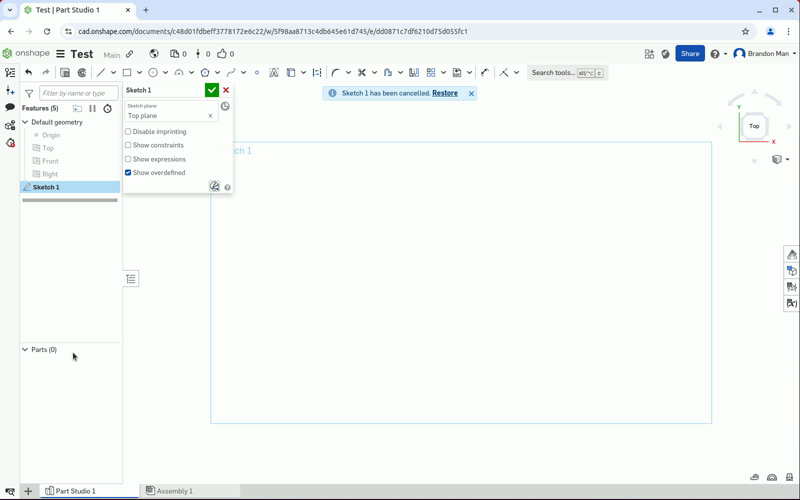
key_down(shift)
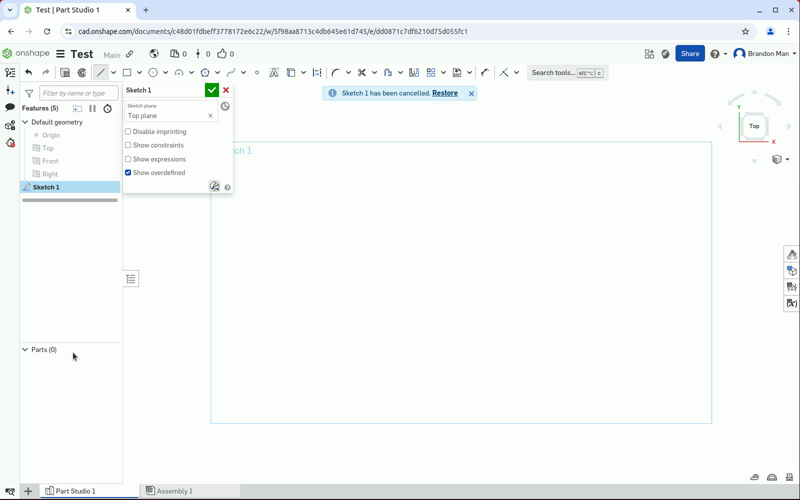
mouse_move(418, 325)
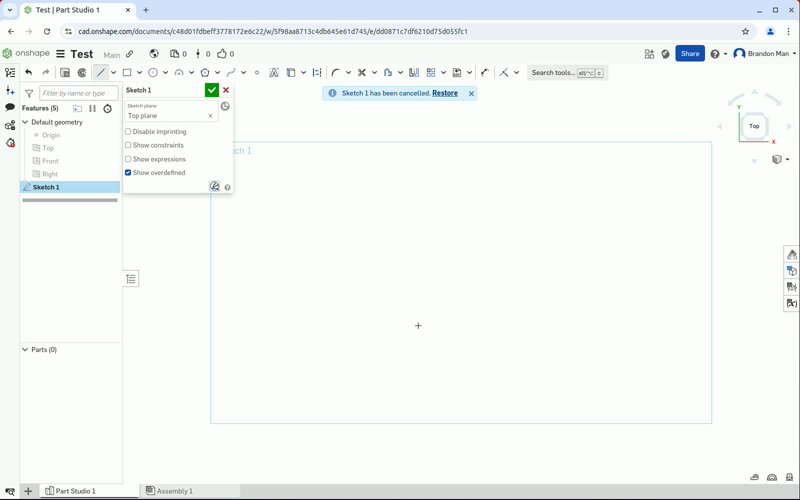
click(418, 325)
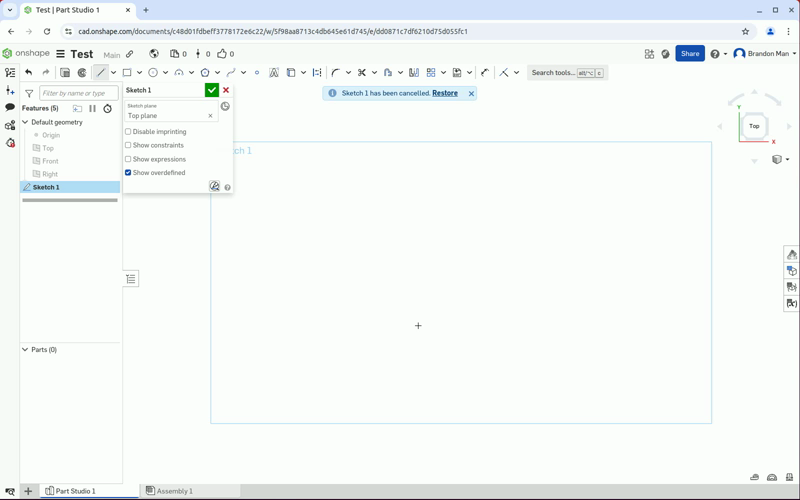
key_up(shift)
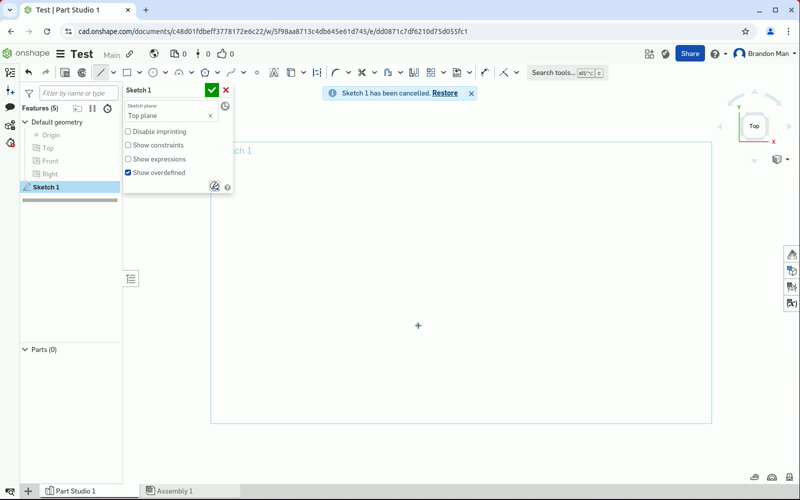
key_down(shift)
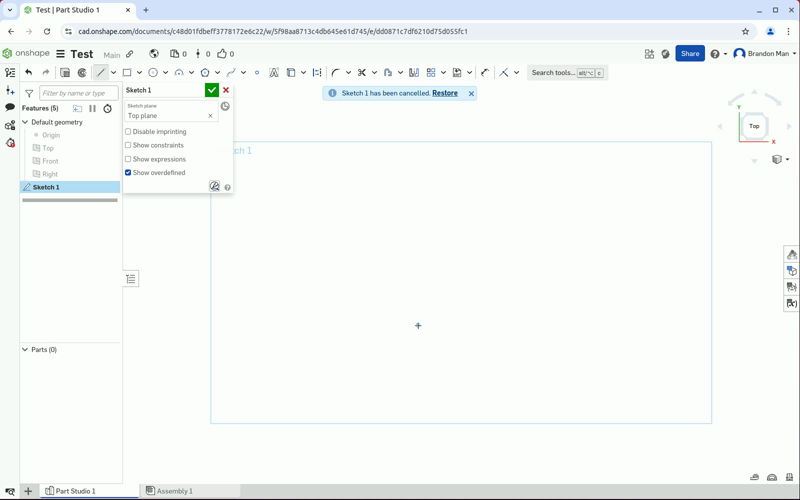
mouse_move(503, 325)
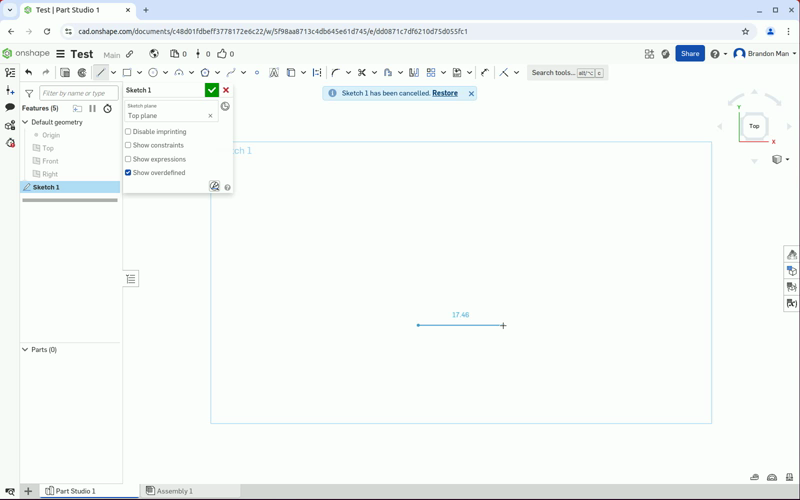
click(503, 325)
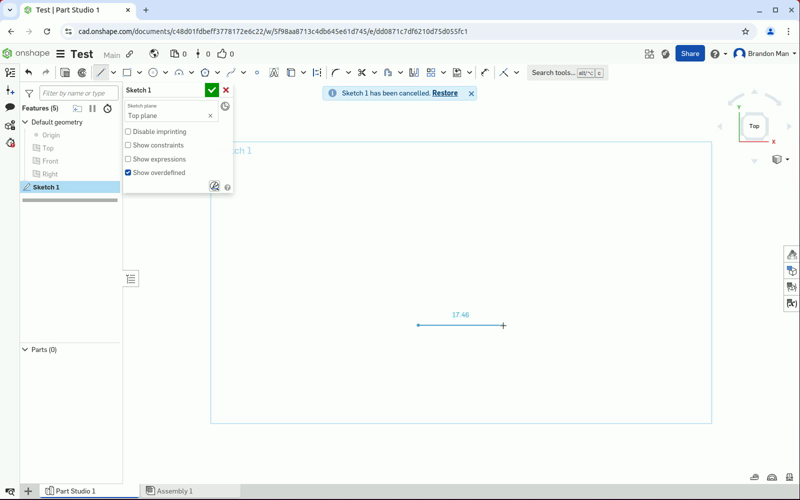
key_up(shift)
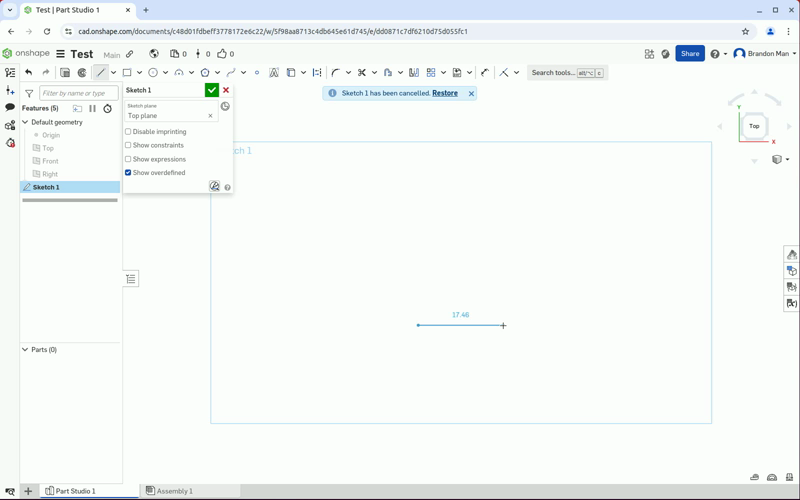
key_down(shift)
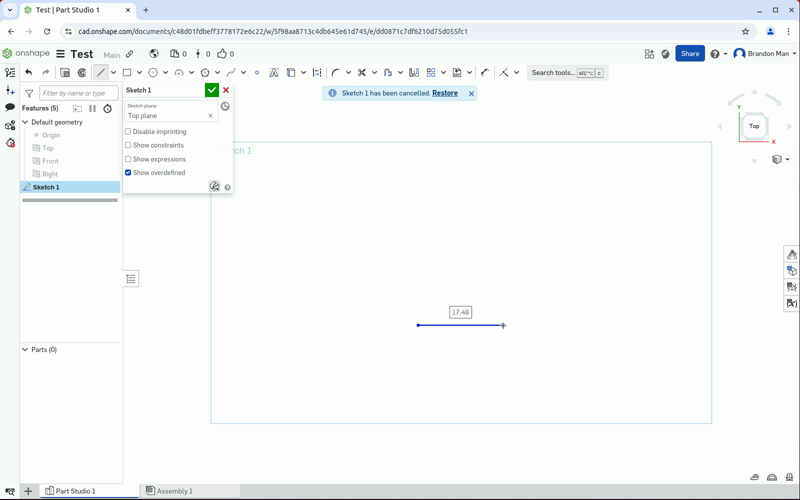
mouse_move(503, 240)
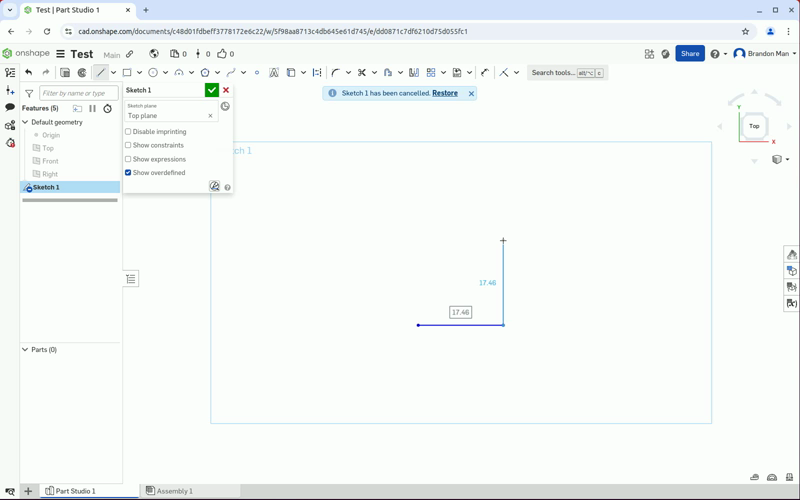
click(503, 240)
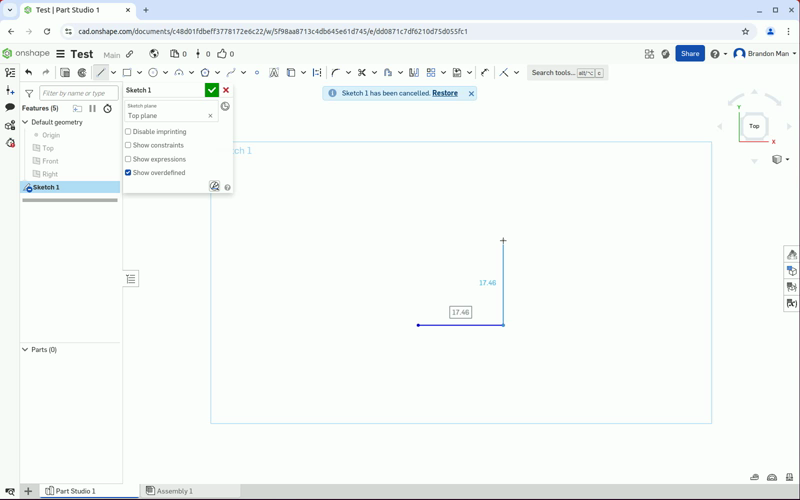
key_up(shift)
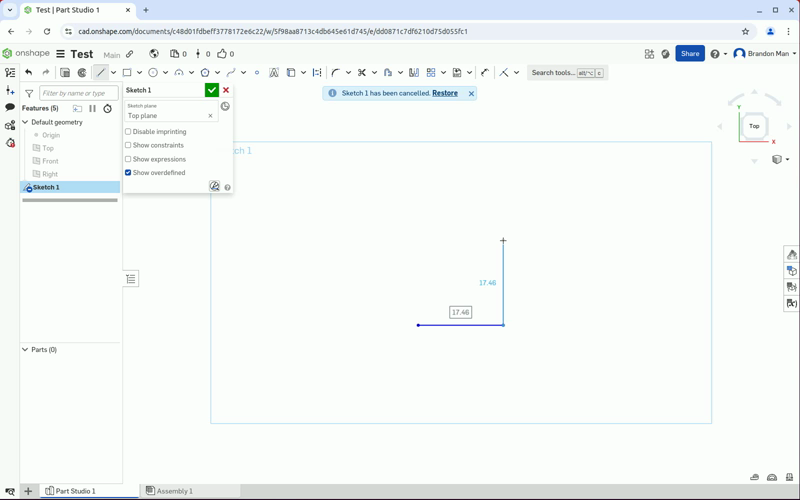
key_down(shift)
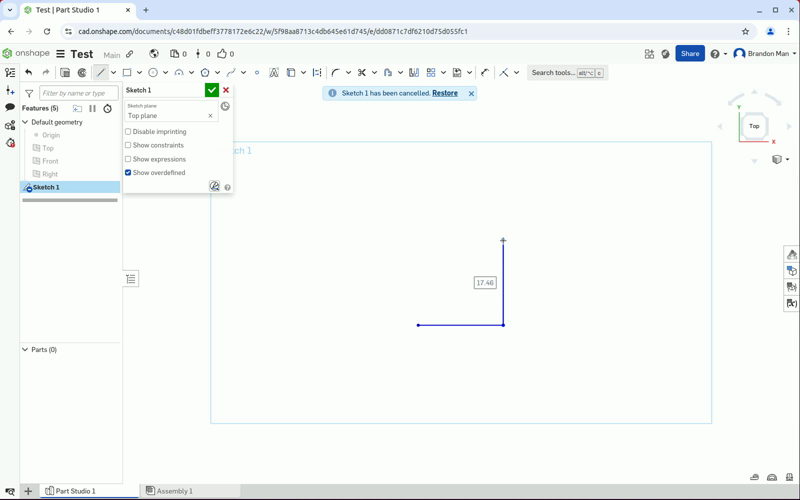
mouse_move(418, 240)
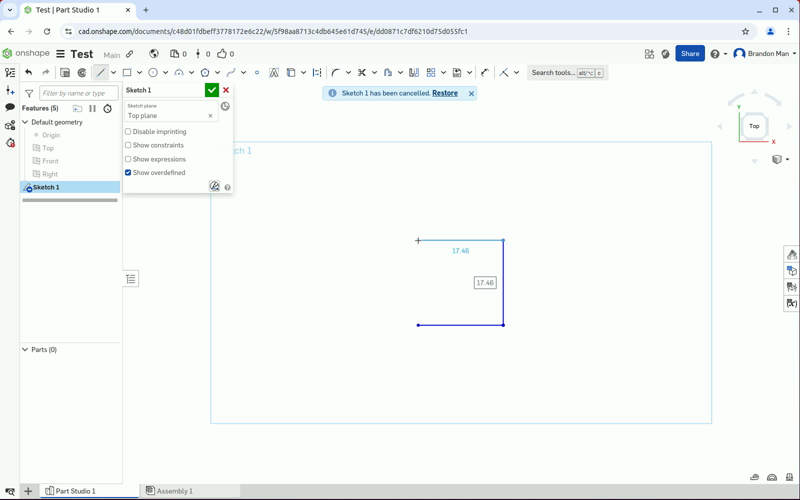
click(418, 240)
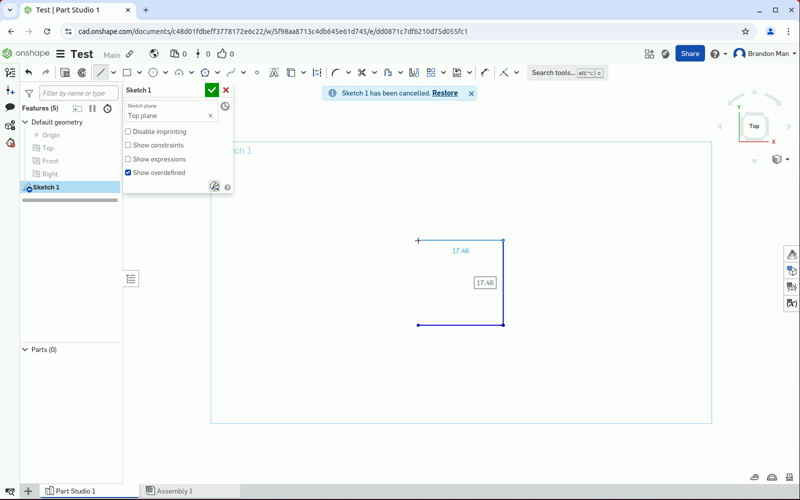
key_up(shift)
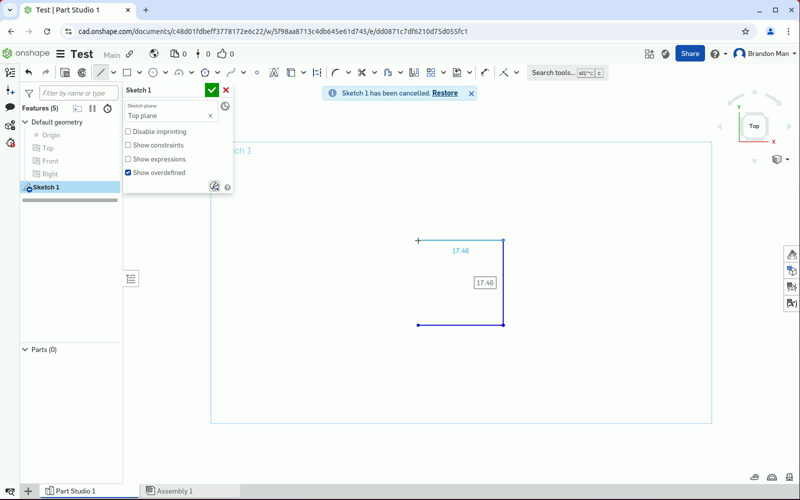
key_down(shift)
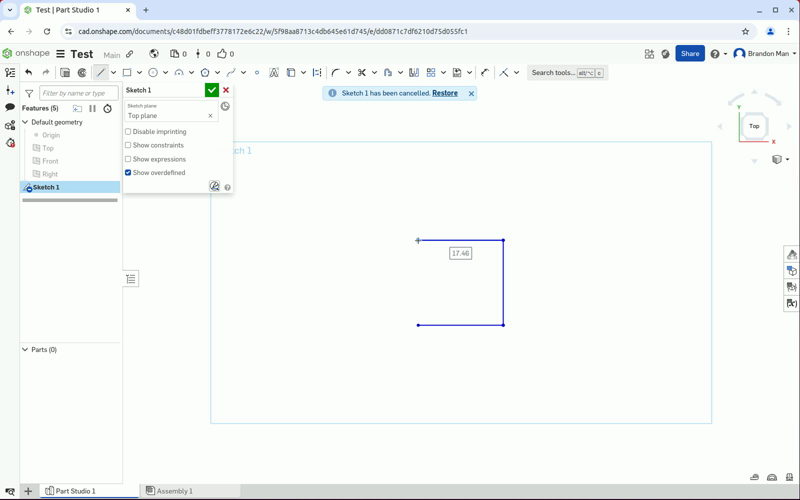
mouse_move(418, 325)
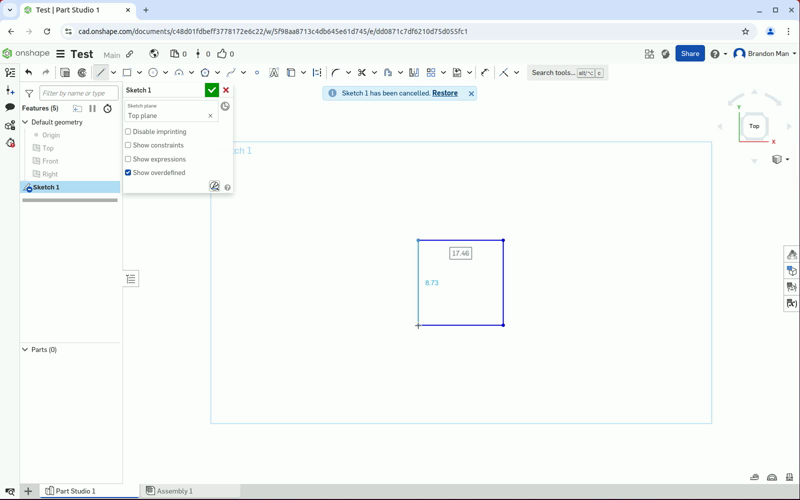
key_up(shift)
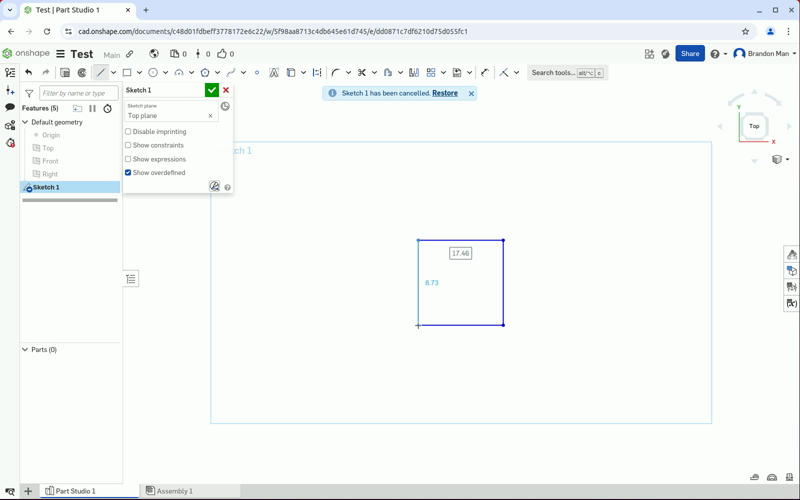
click(418, 325)
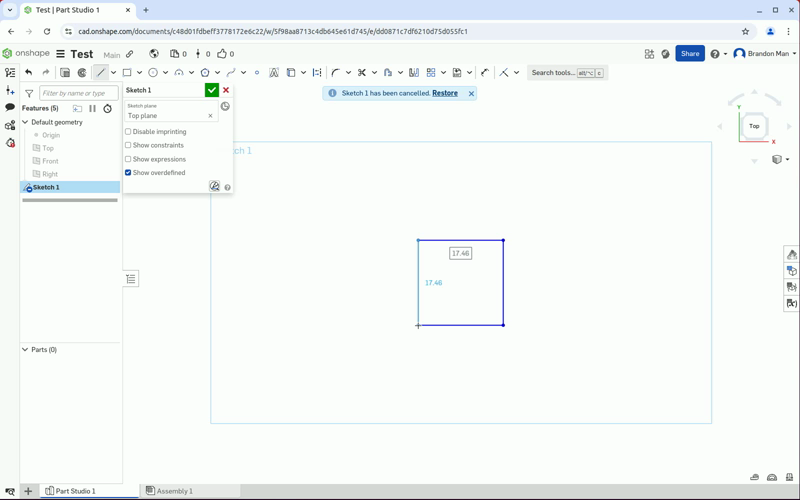
key(esc)
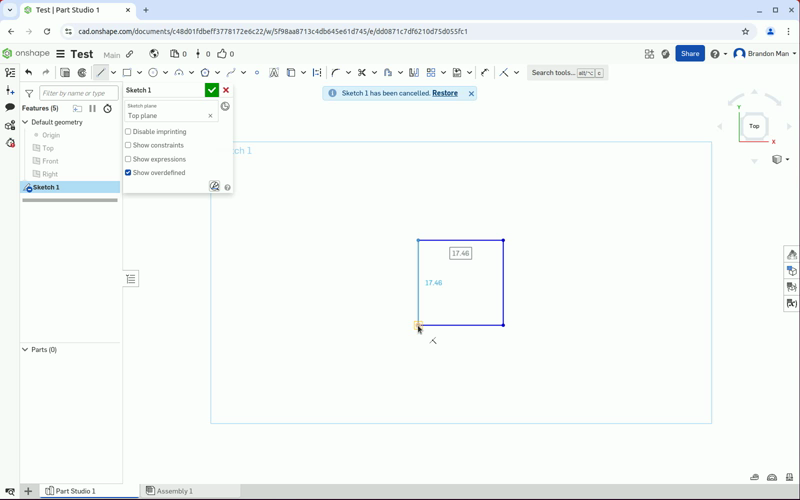
mouse_move(441, 267)
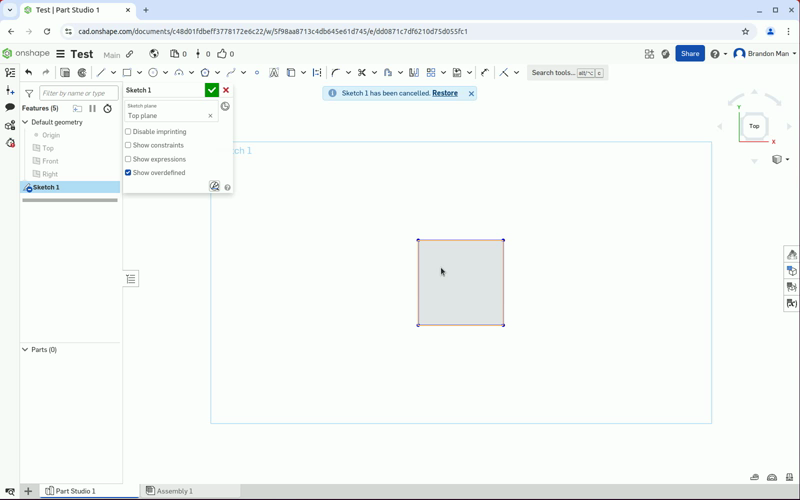
click(441, 267)
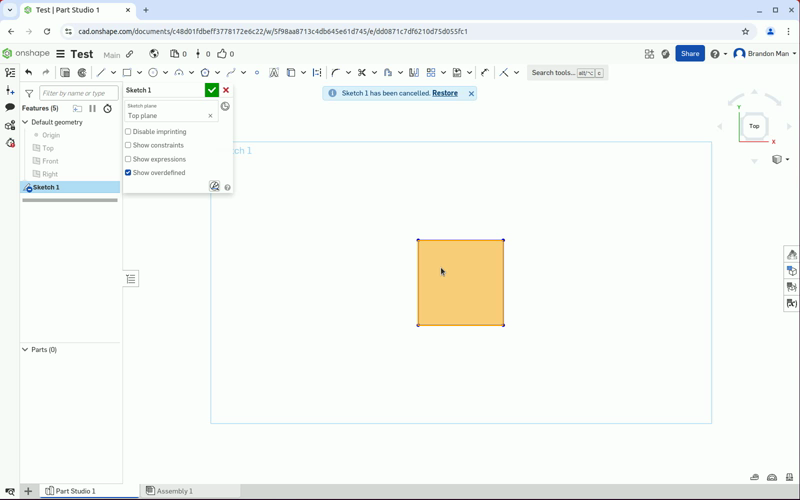
mouse_move(73, 352)
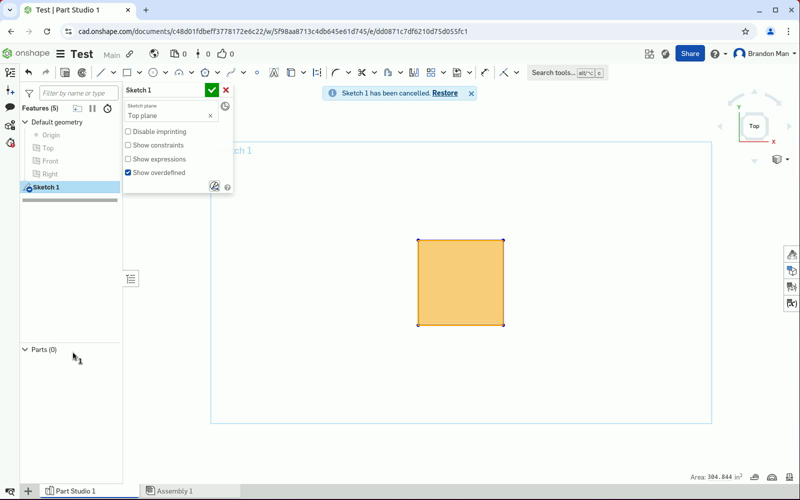
key(shift+y)
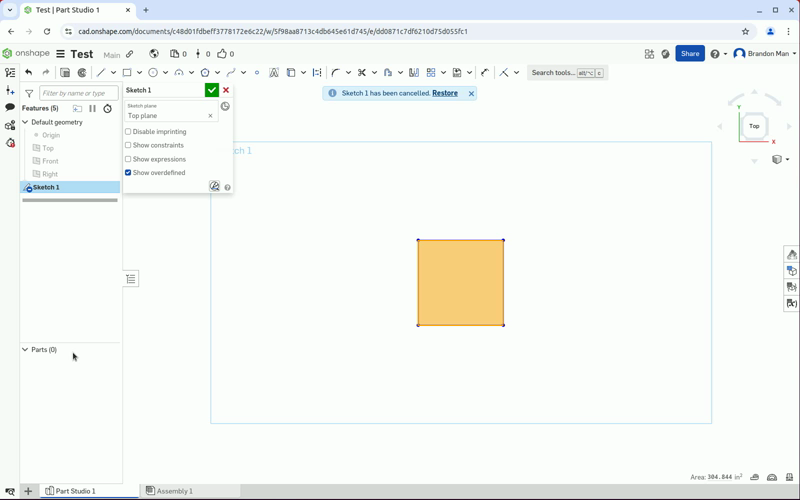
key(shift+e)
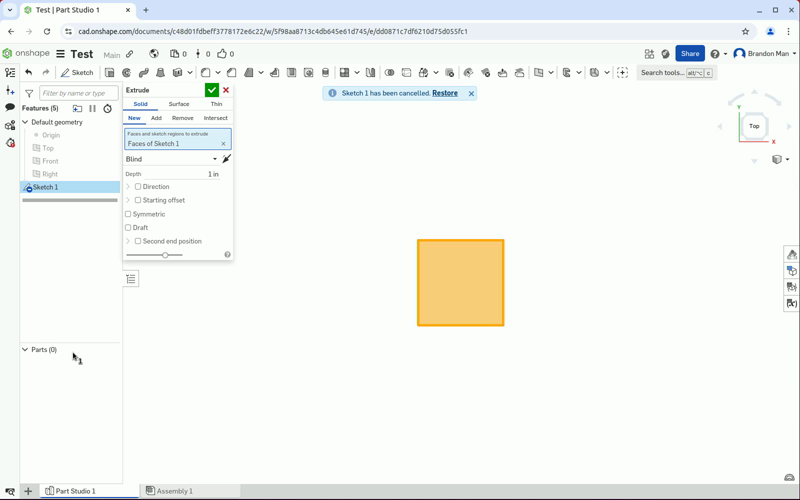
mouse_move(143, 106)
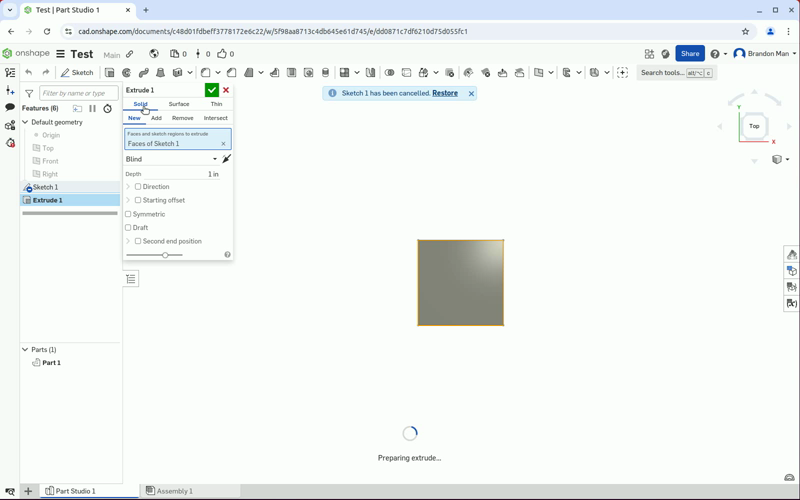
click(143, 106)
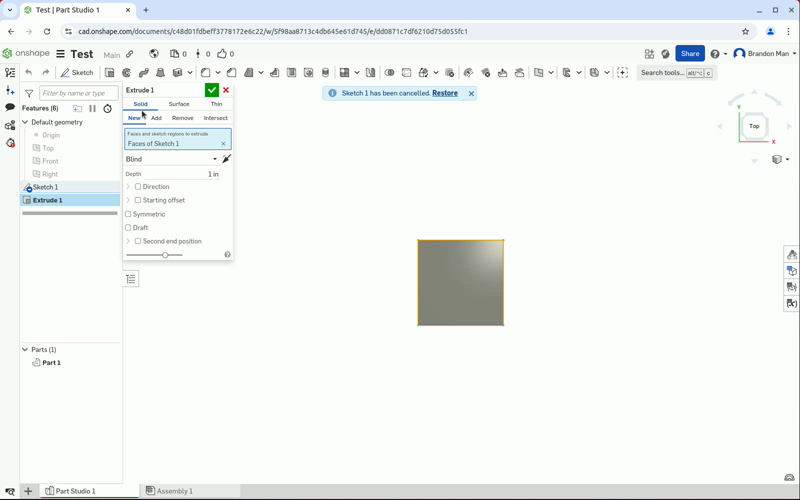
mouse_move(137, 120)
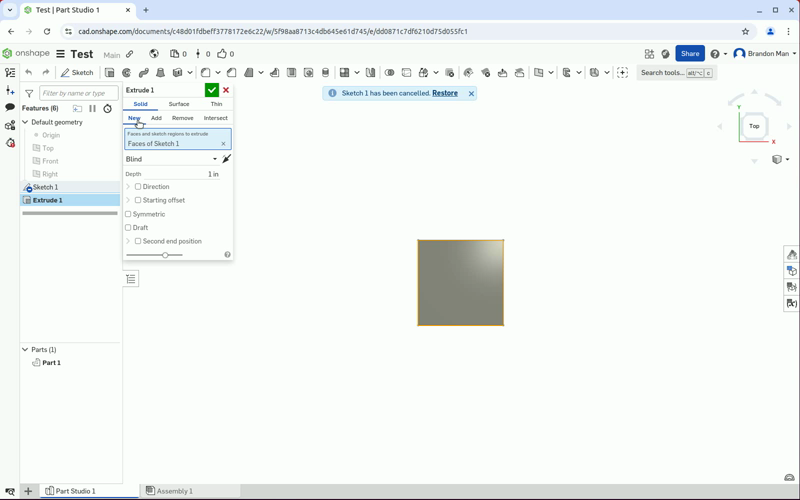
click(137, 120)
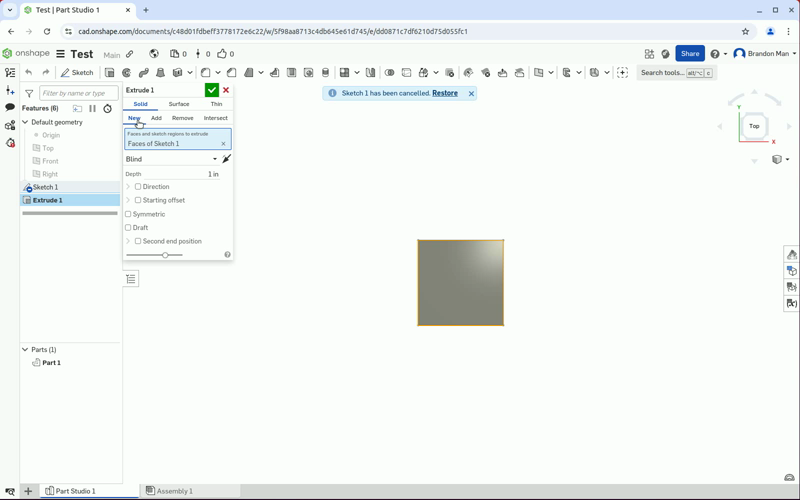
key(tab, 4)
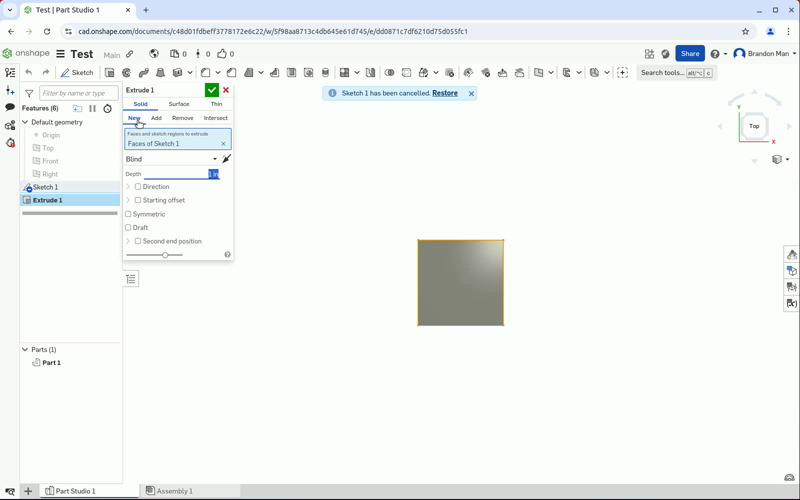
text(8.666)
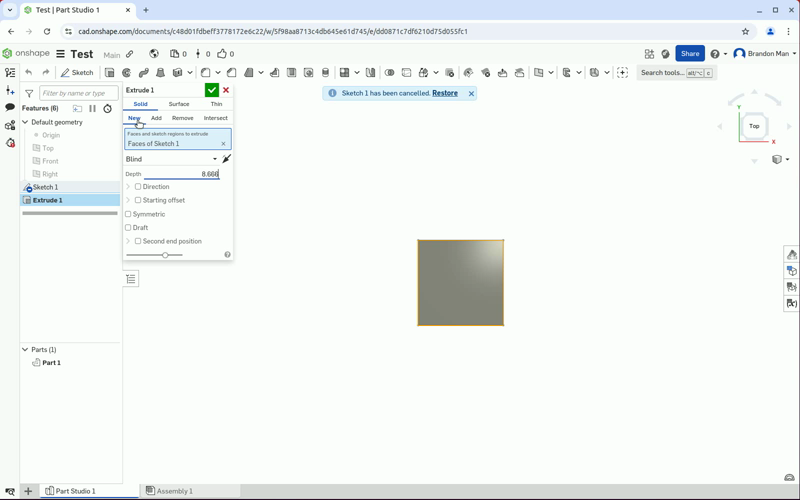
key(enter)
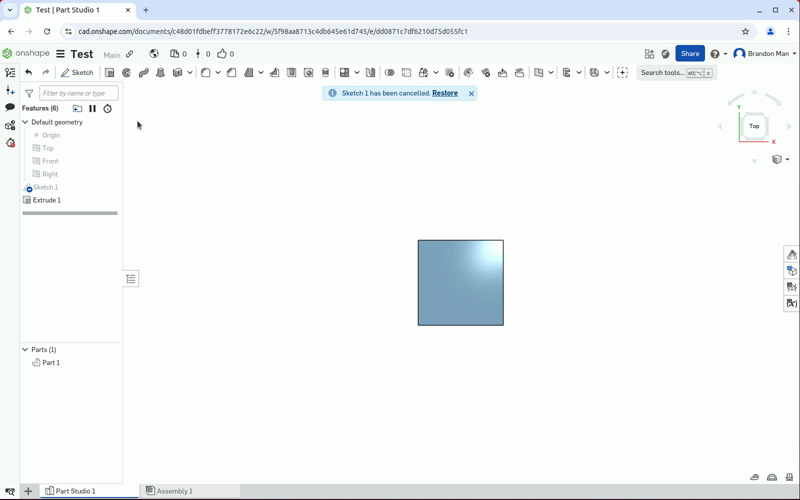
key(shift+h)
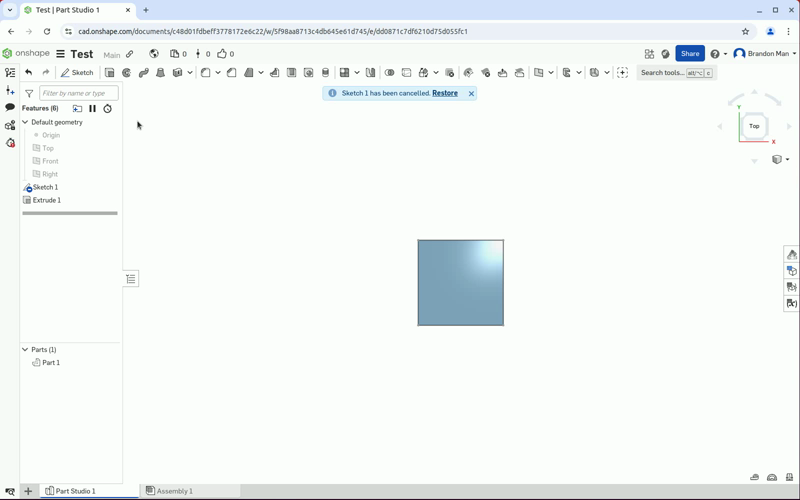
key(shift+h)
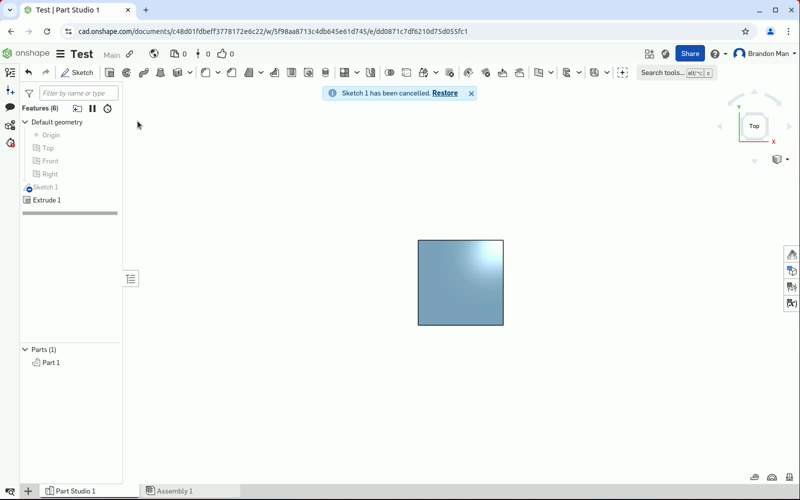
mouse_move(73, 189)
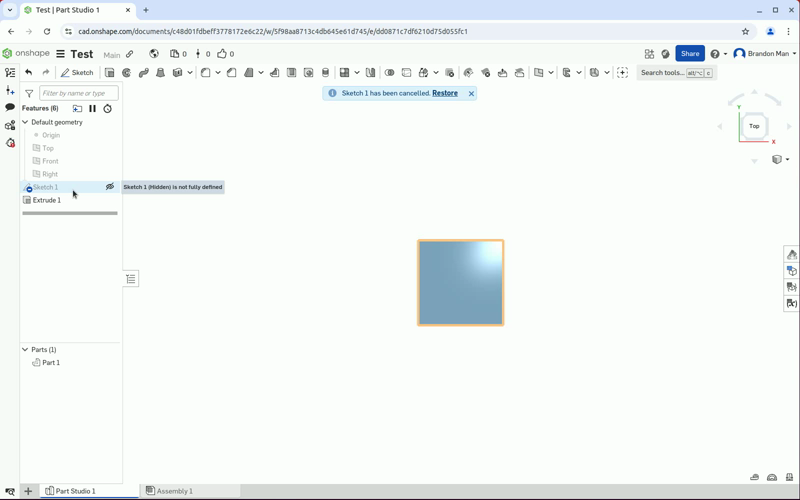
click(73, 189)
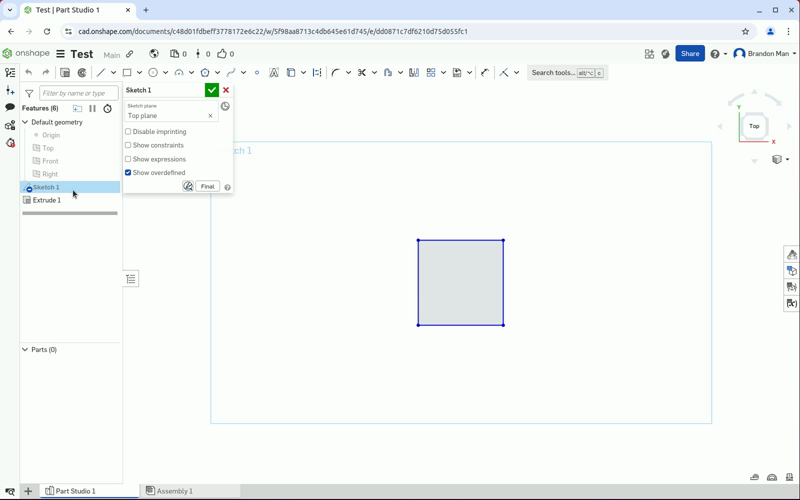
mouse_move(229, 92)
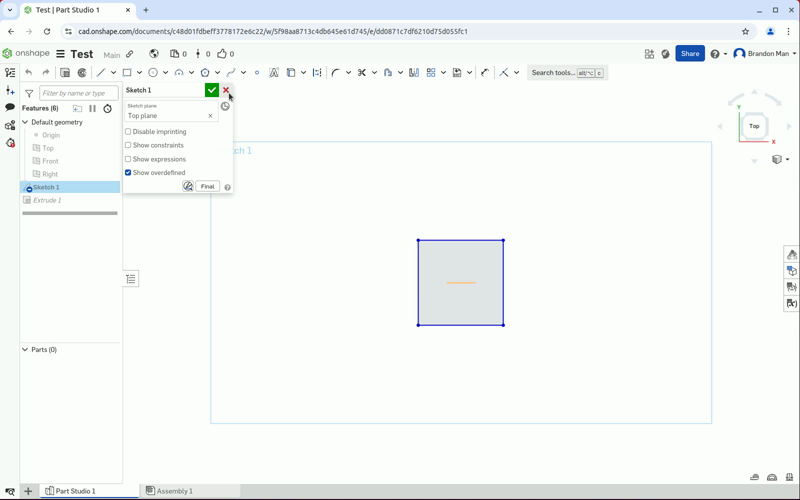
click(229, 92)
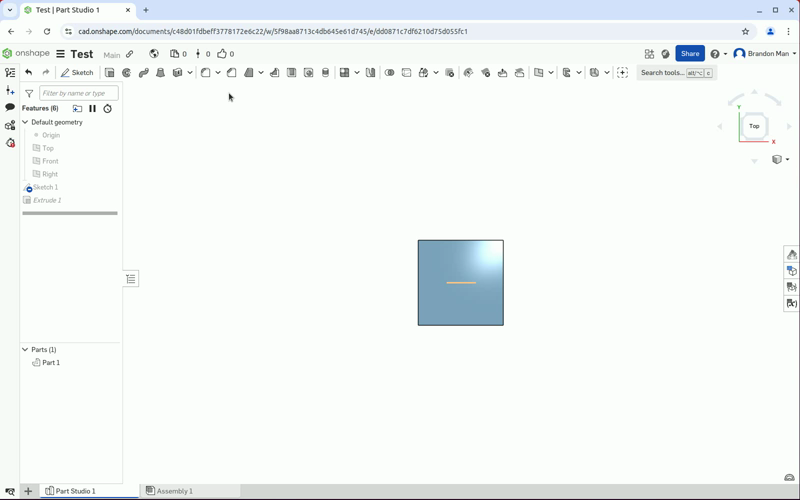
mouse_move(541, 75)
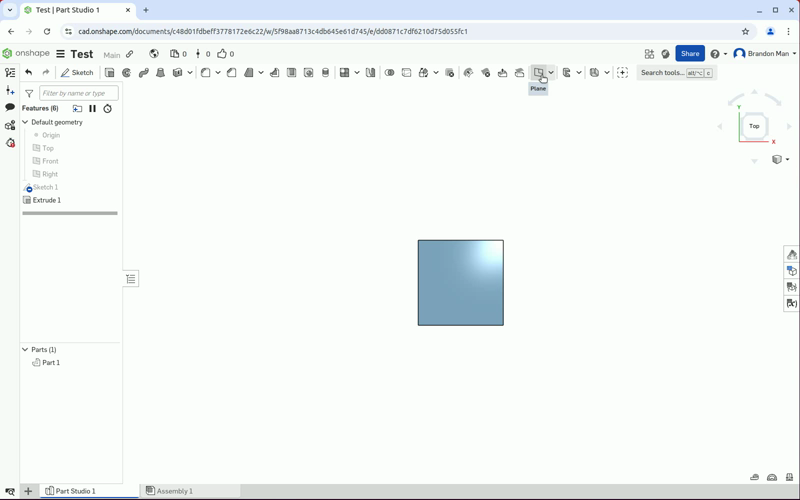
click(541, 75)
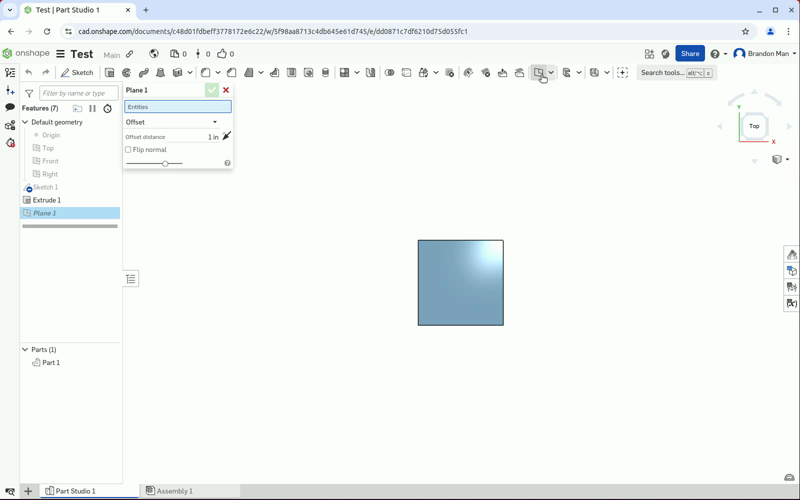
mouse_move(73, 150)
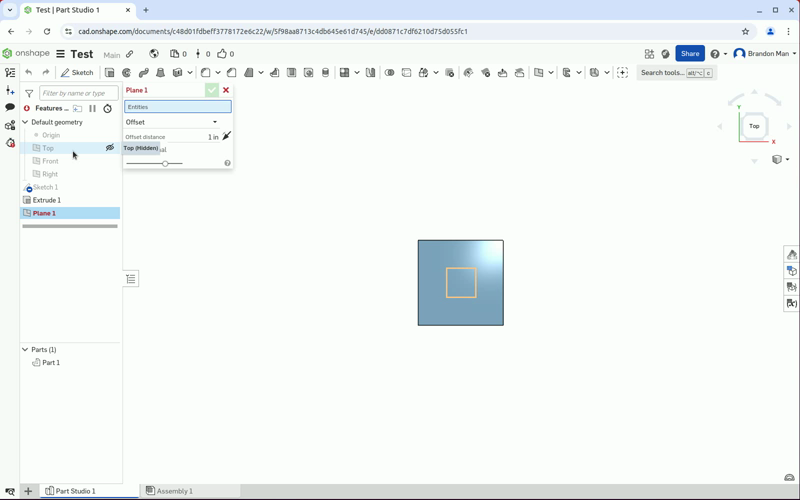
click(73, 150)
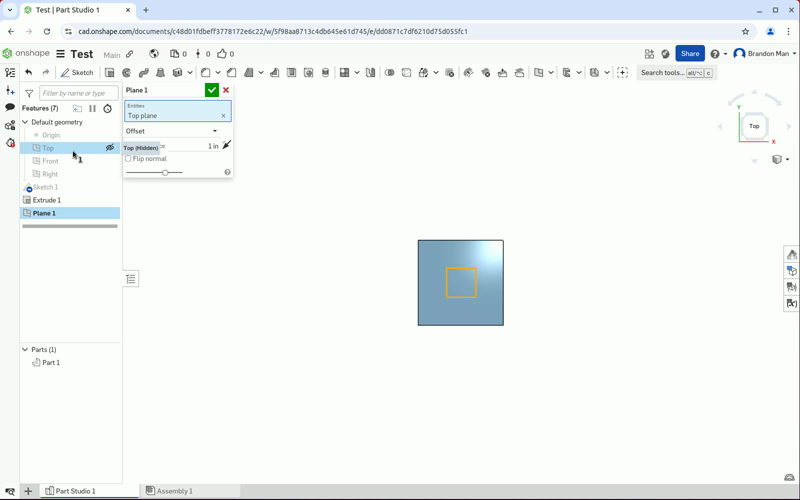
key(tab, 2)
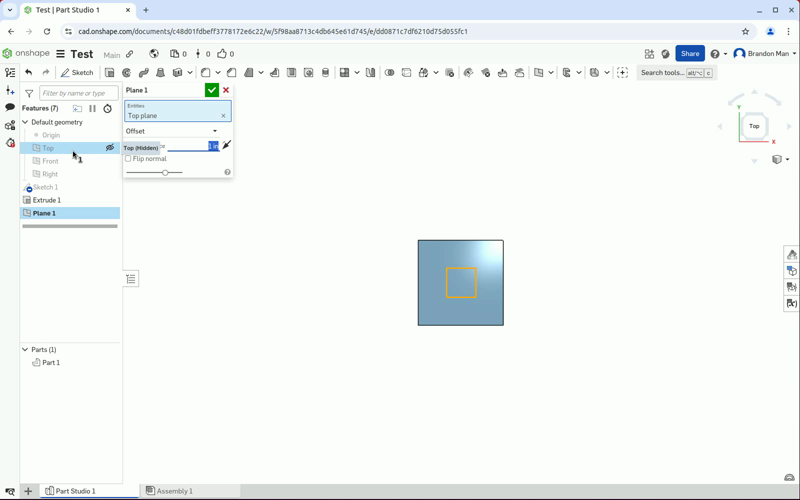
text(8.658)
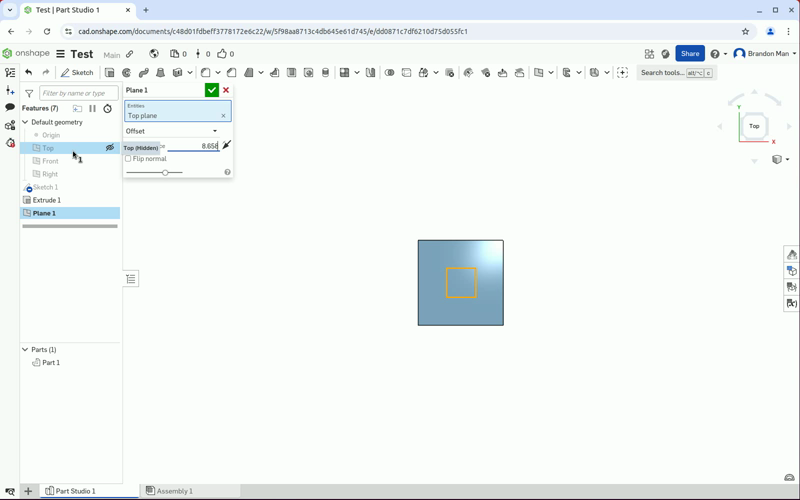
key(enter, 2)
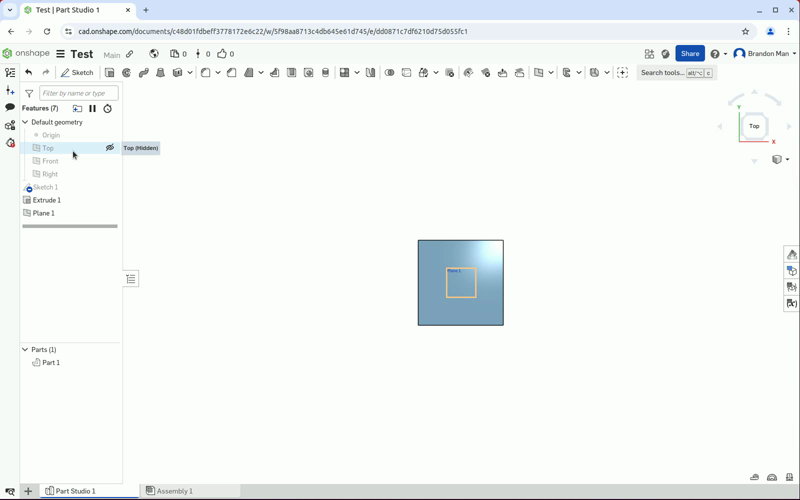
key(shift+s)
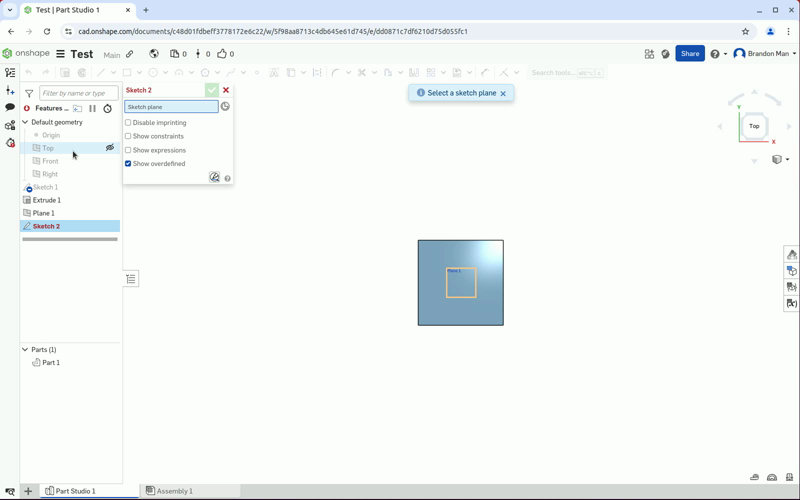
mouse_move(73, 215)
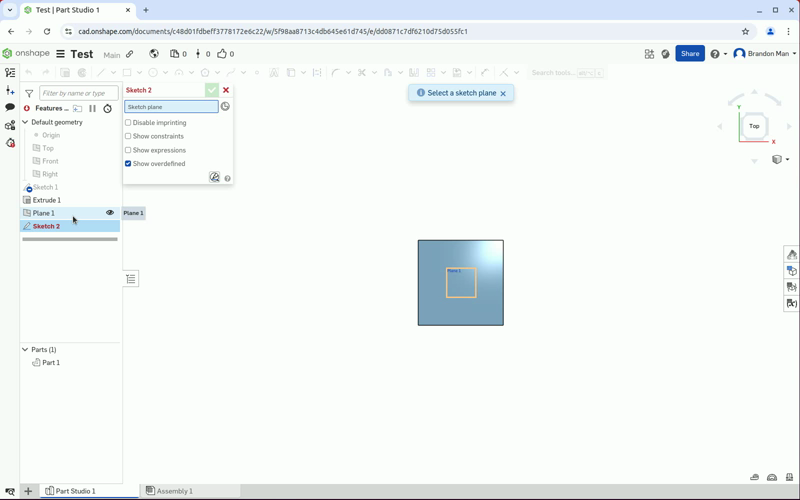
click(73, 215)
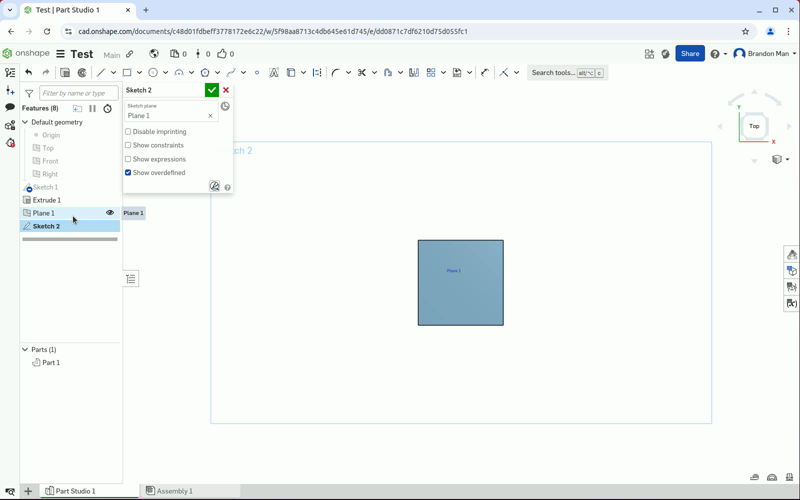
mouse_move(73, 352)
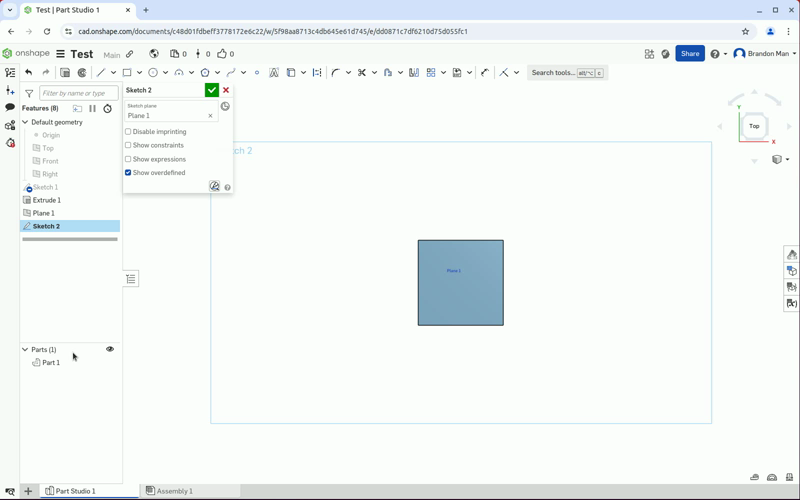
key(y)
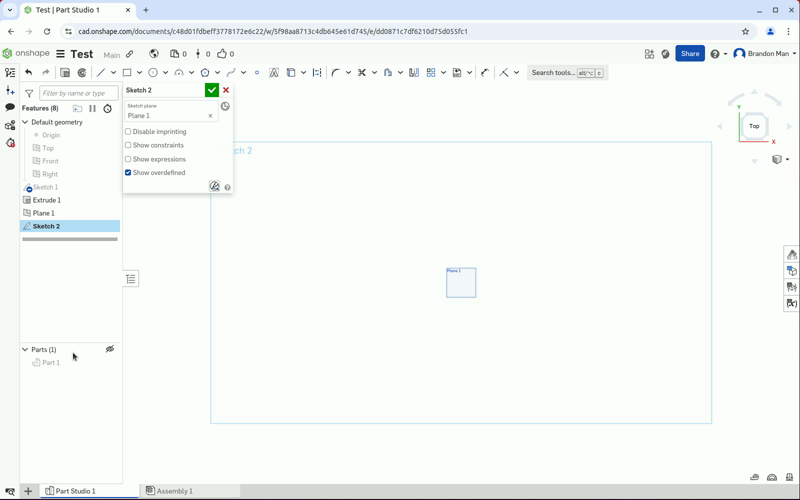
key(c)
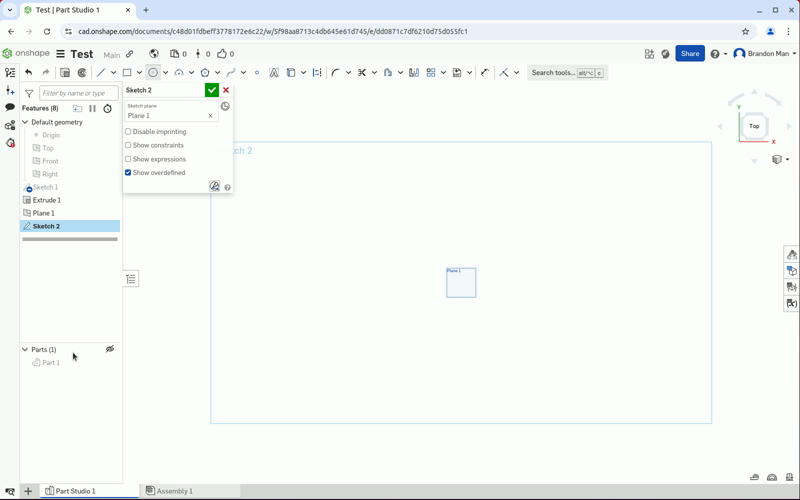
key_down(shift)
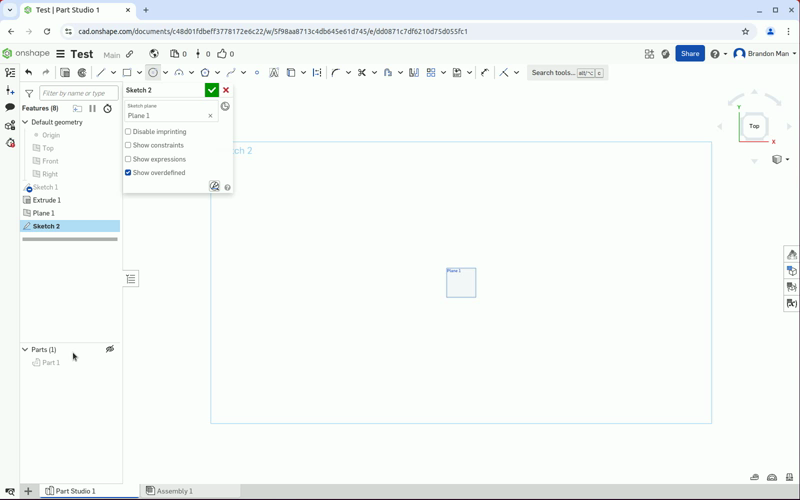
mouse_move(461, 282)
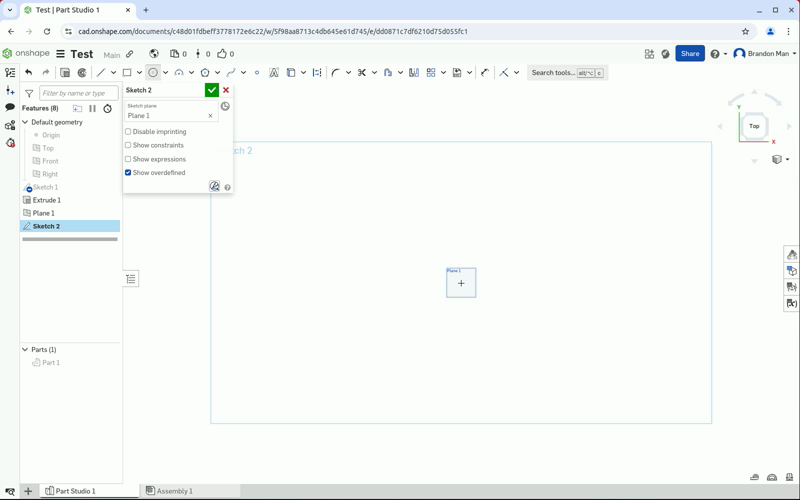
click(461, 282)
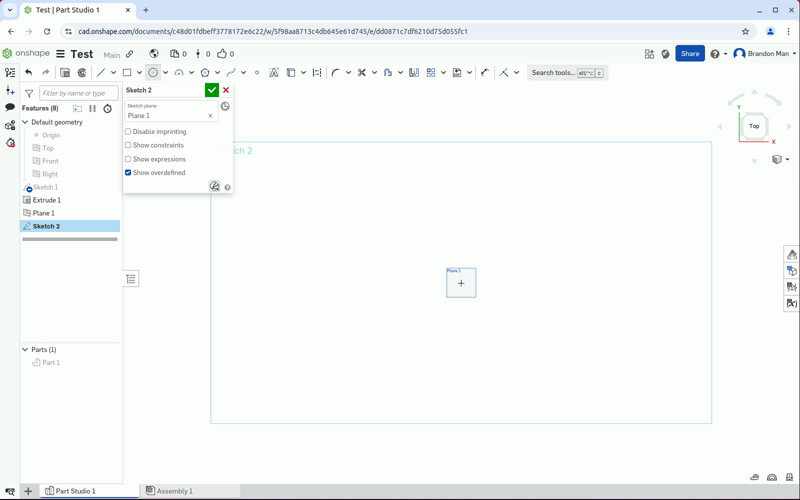
key_up(shift)
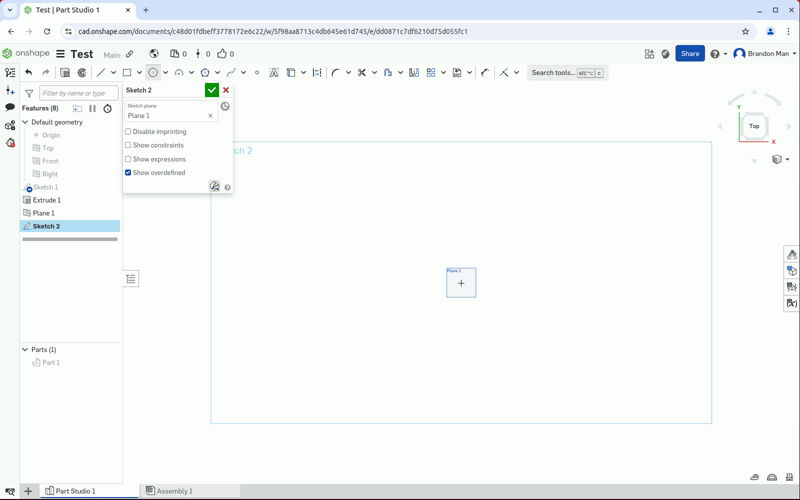
mouse_move(490, 282)
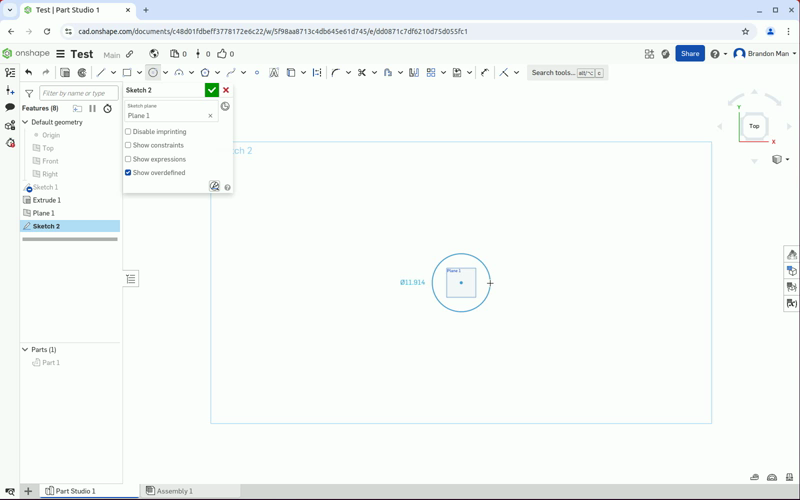
click(490, 282)
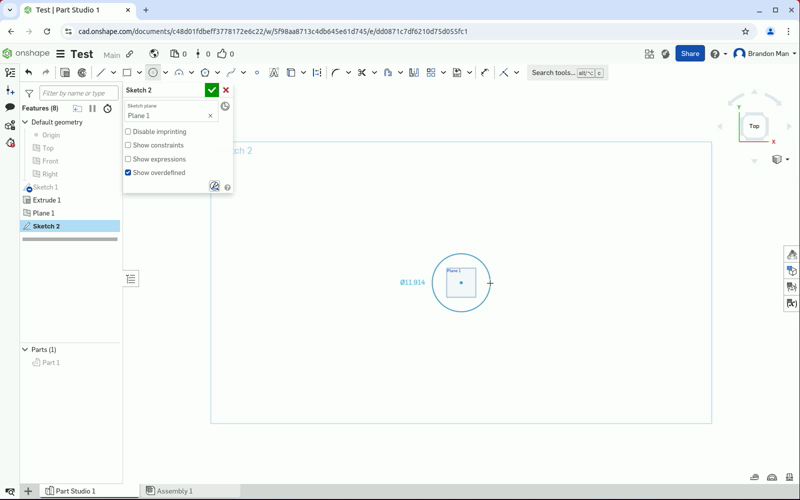
key(esc)
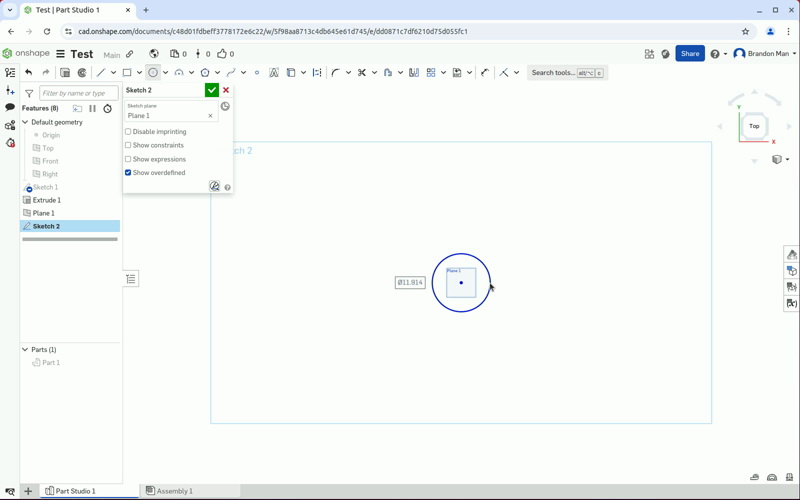
mouse_move(468, 308)
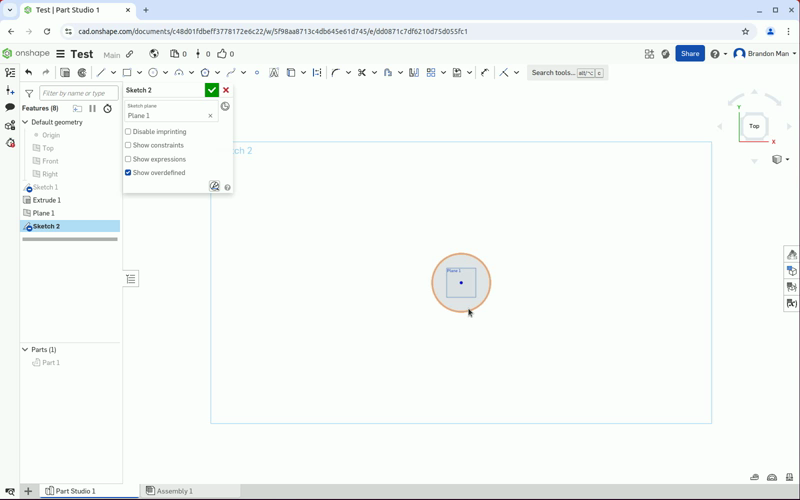
click(468, 308)
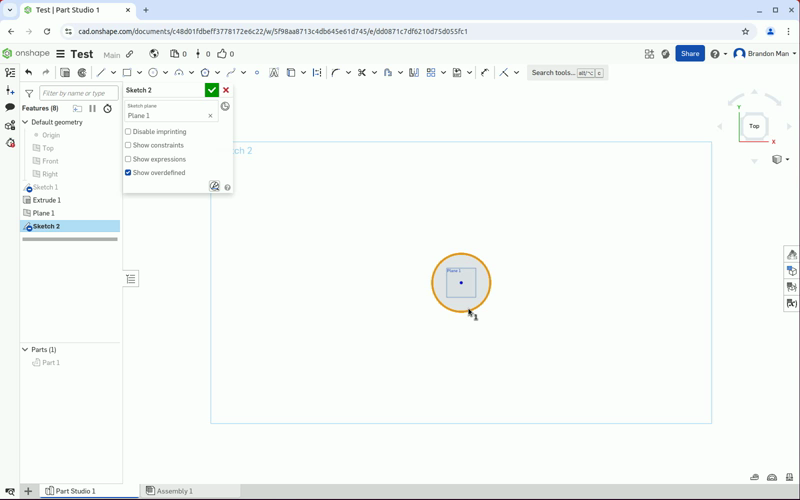
mouse_move(73, 352)
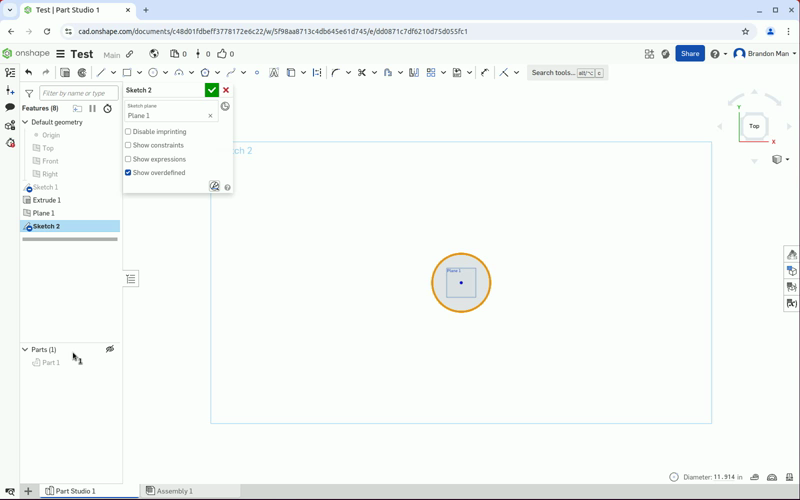
key(shift+y)
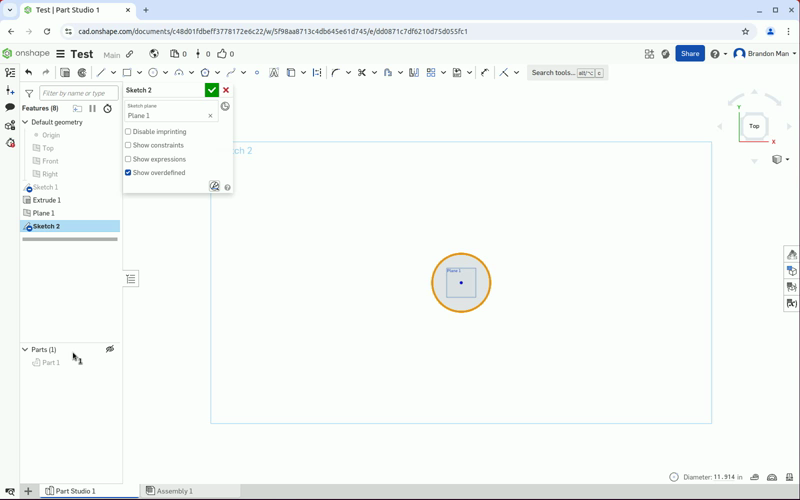
key(shift+e)
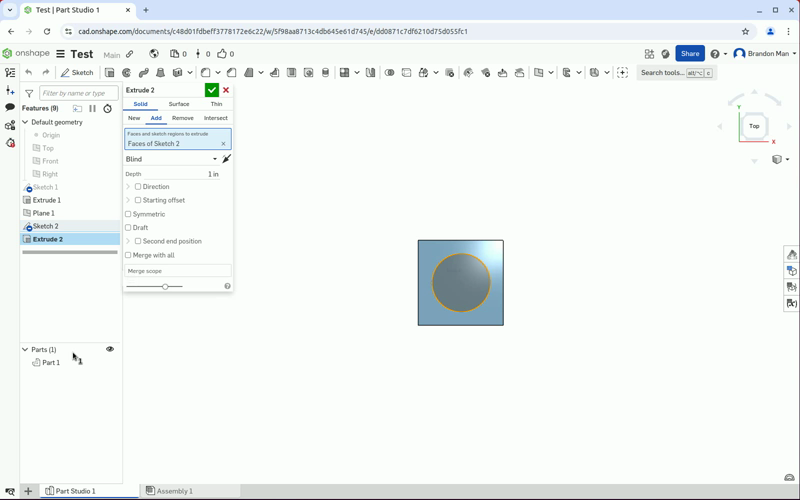
mouse_move(143, 106)
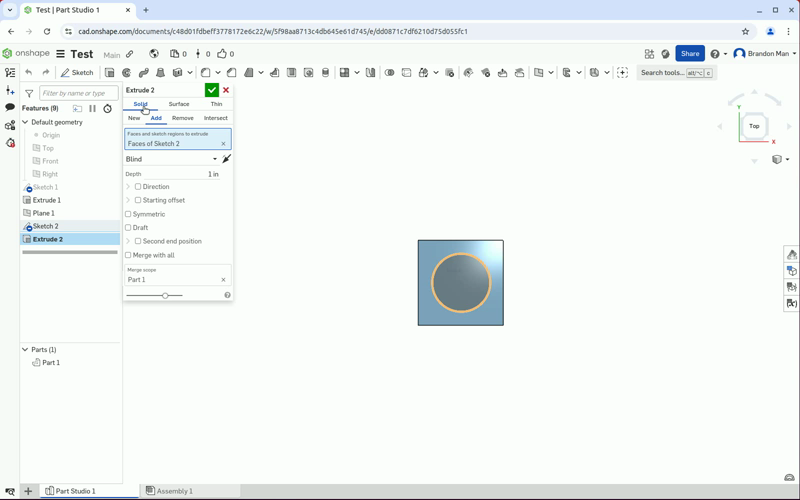
click(143, 106)
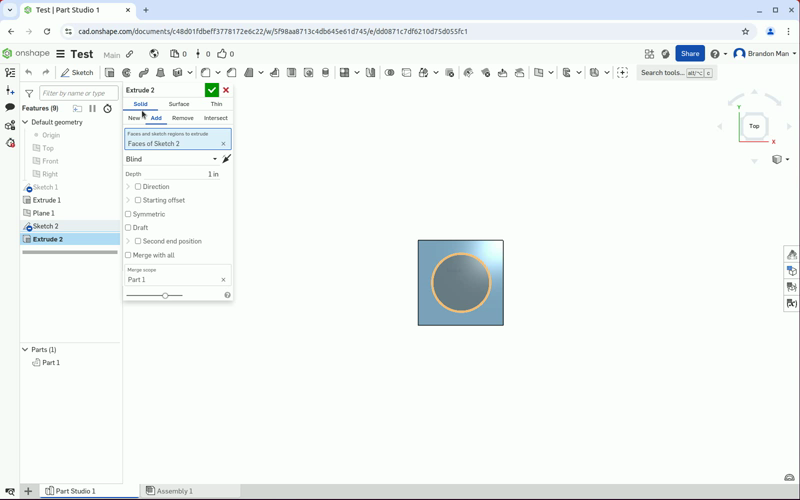
mouse_move(137, 120)
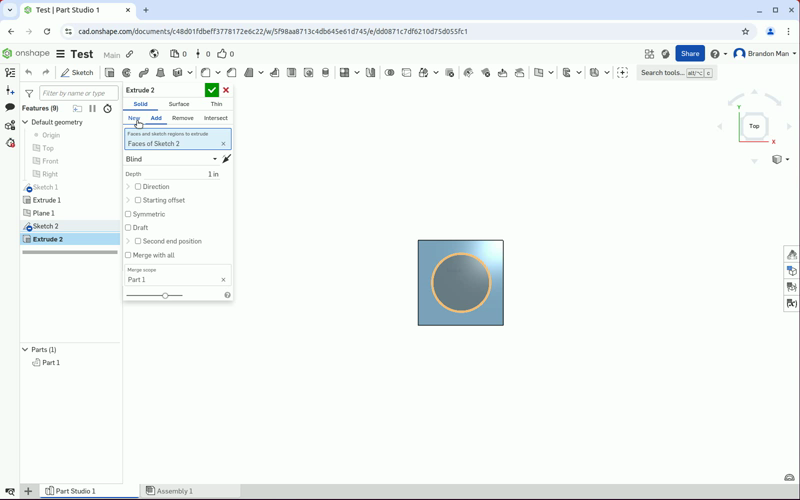
click(137, 120)
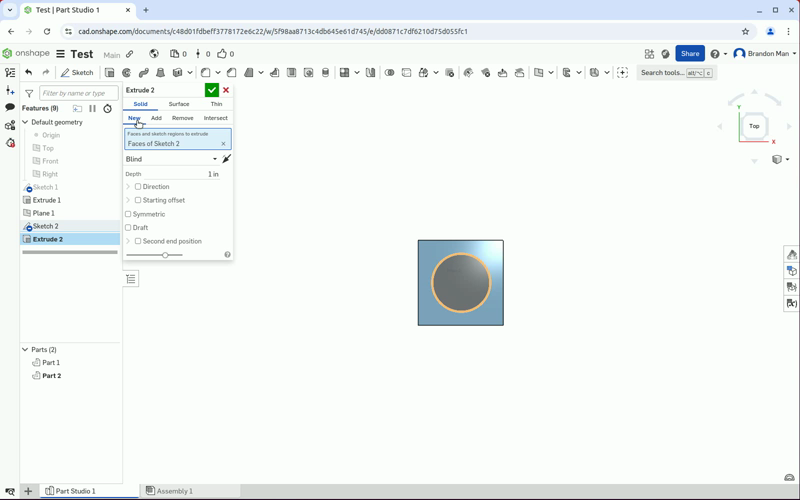
key(tab, 4)
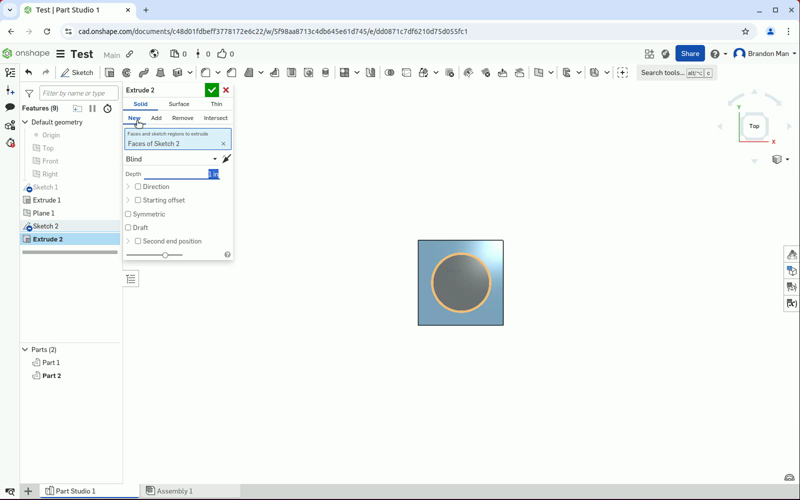
text(8.666)
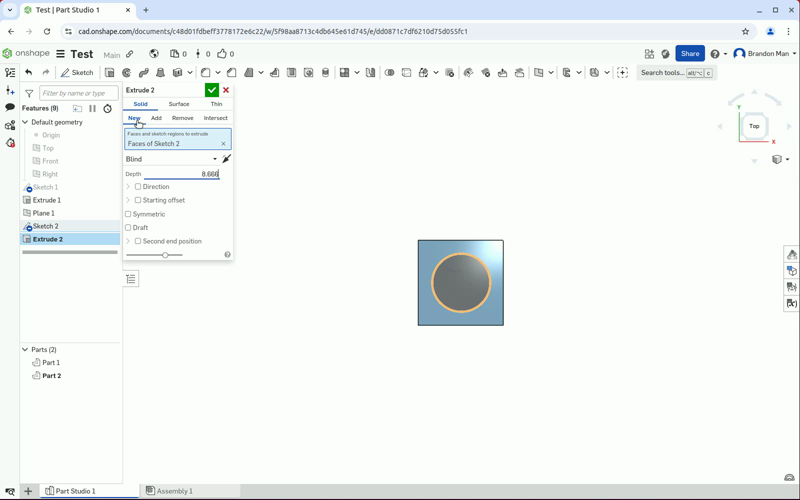
key(enter)
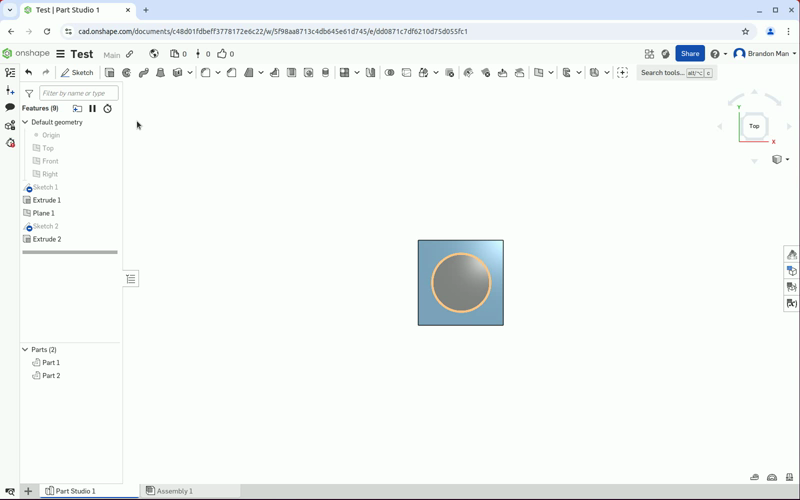
key(shift+h)
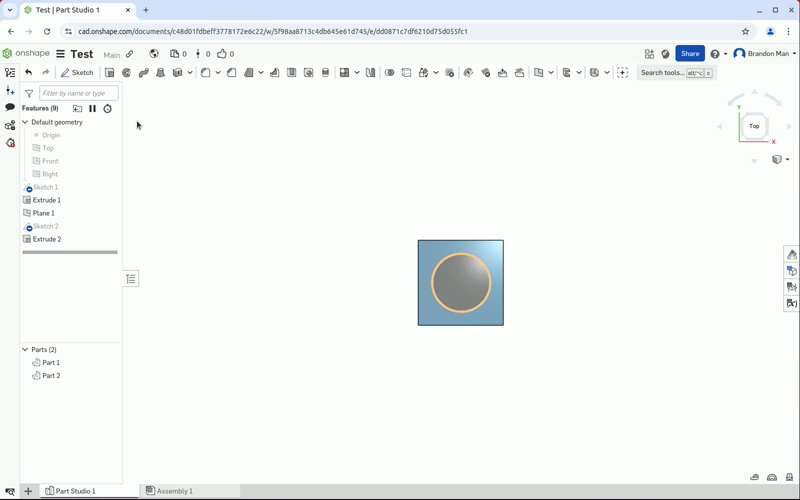
key(shift+h)
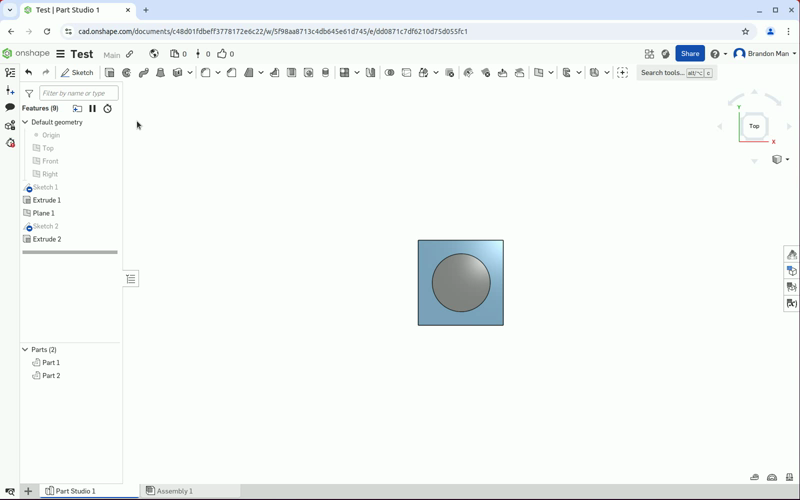
mouse_move(73, 189)
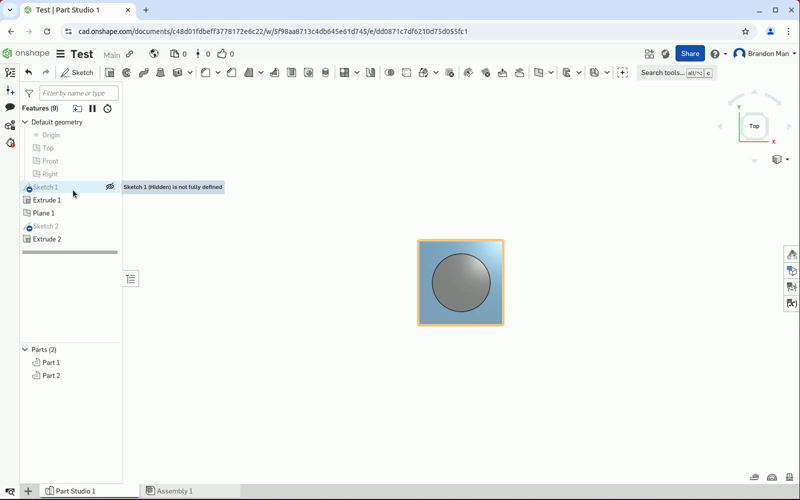
click(73, 189)
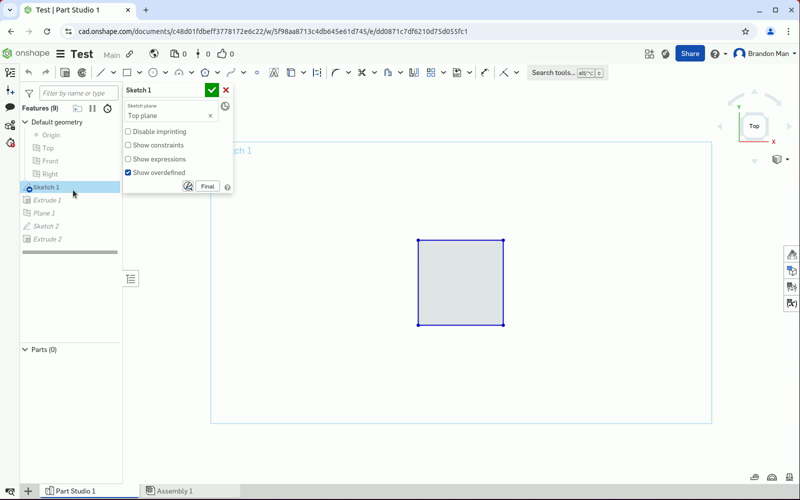
mouse_move(229, 92)
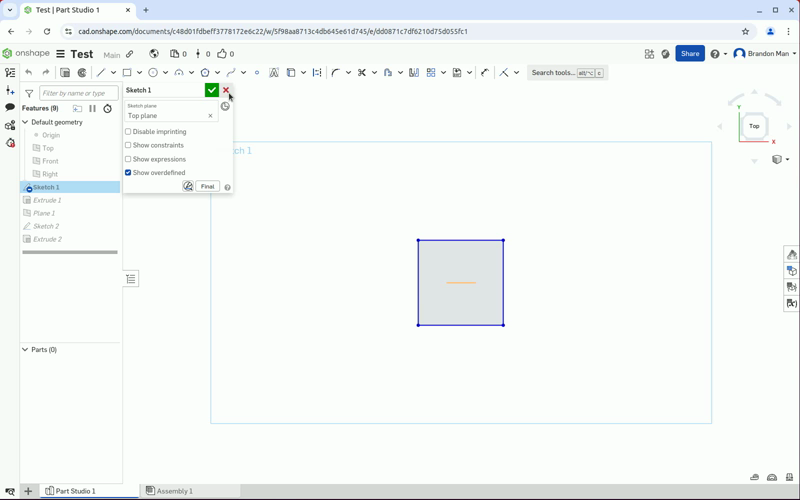
click(229, 92)
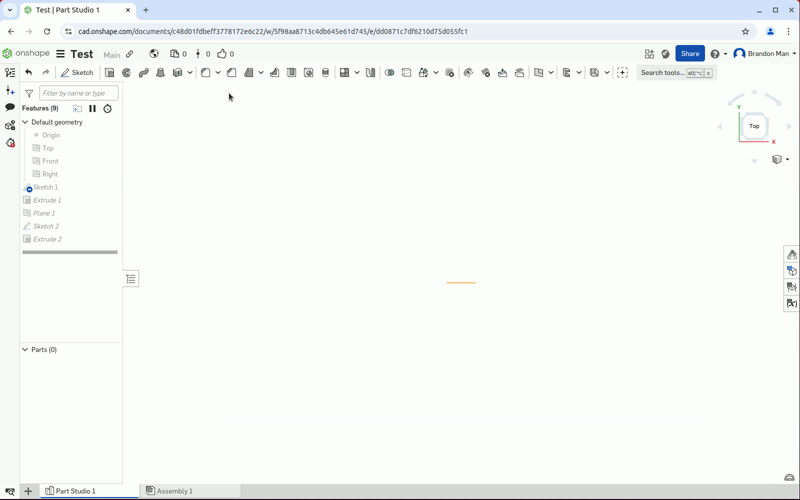
mouse_move(541, 75)
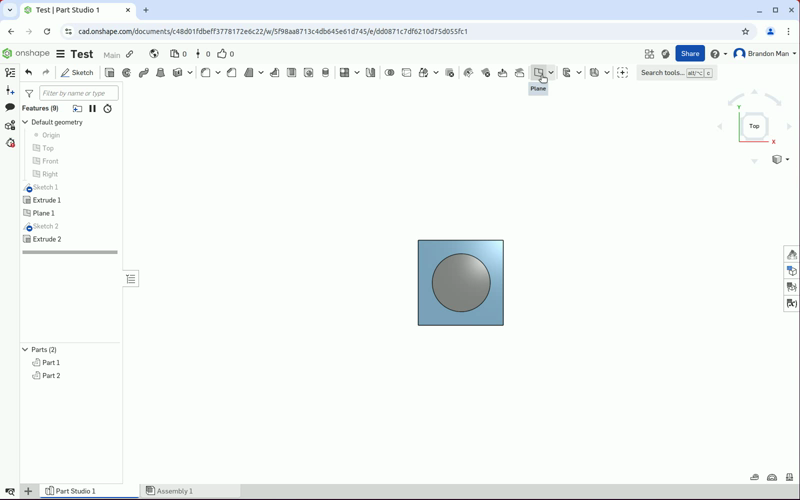
click(541, 75)
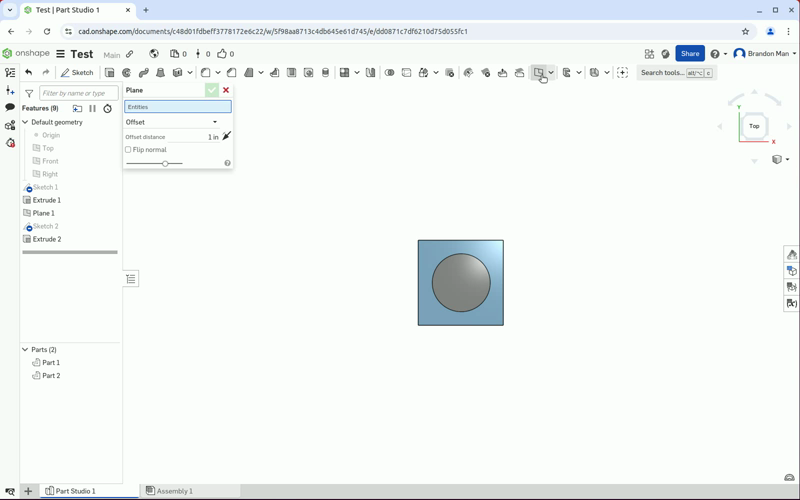
mouse_move(73, 150)
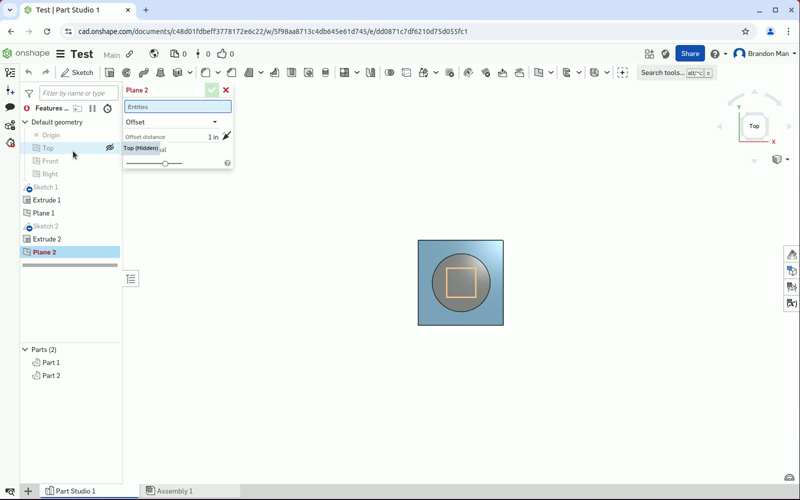
click(73, 150)
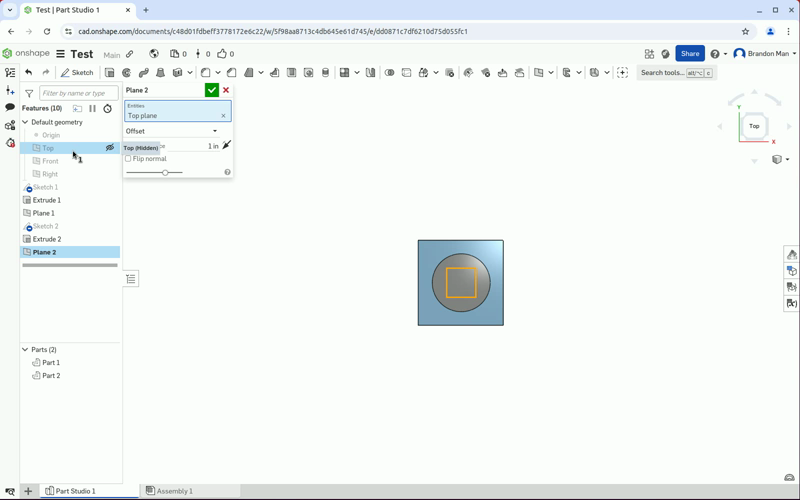
key(tab, 2)
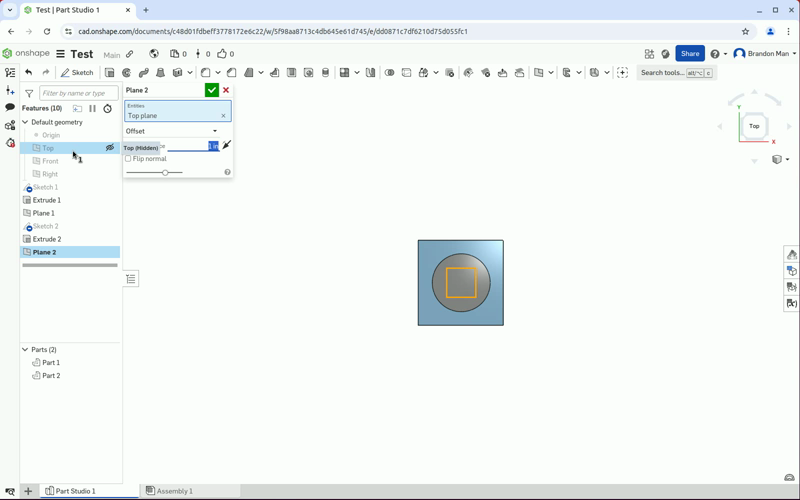
text(17.316)
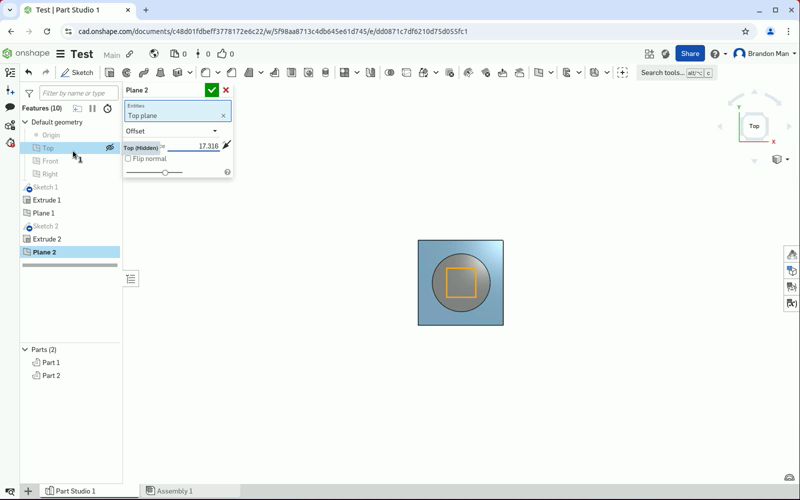
key(enter, 2)
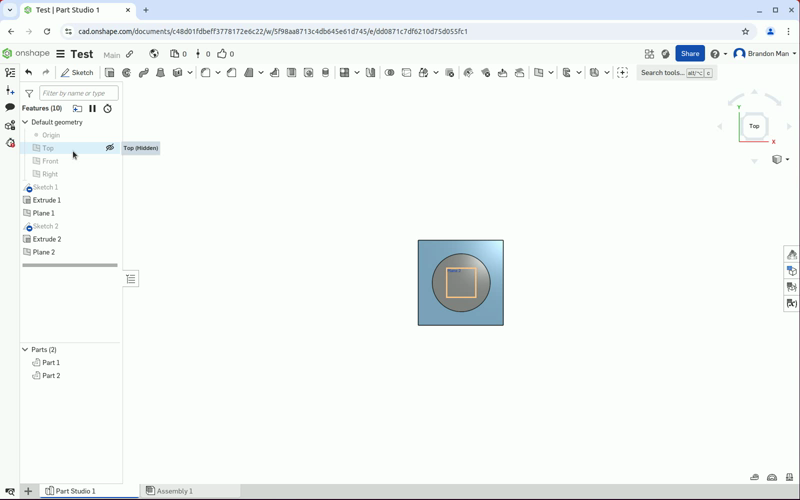
key(shift+s)
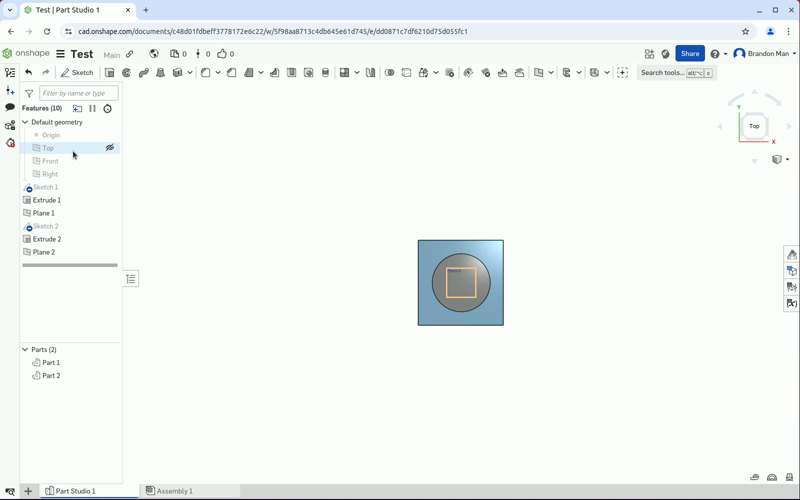
mouse_move(73, 254)
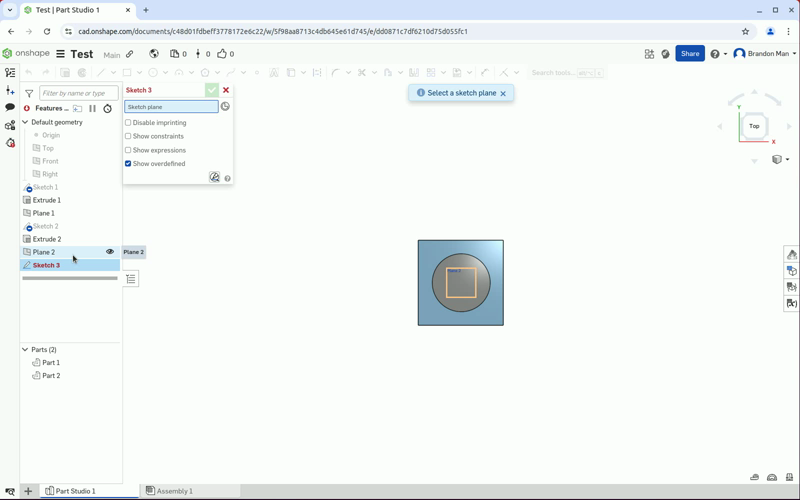
click(73, 254)
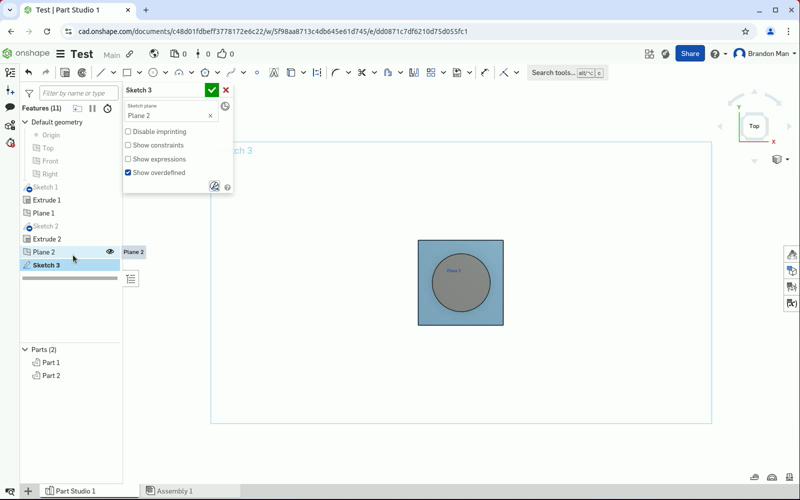
mouse_move(73, 352)
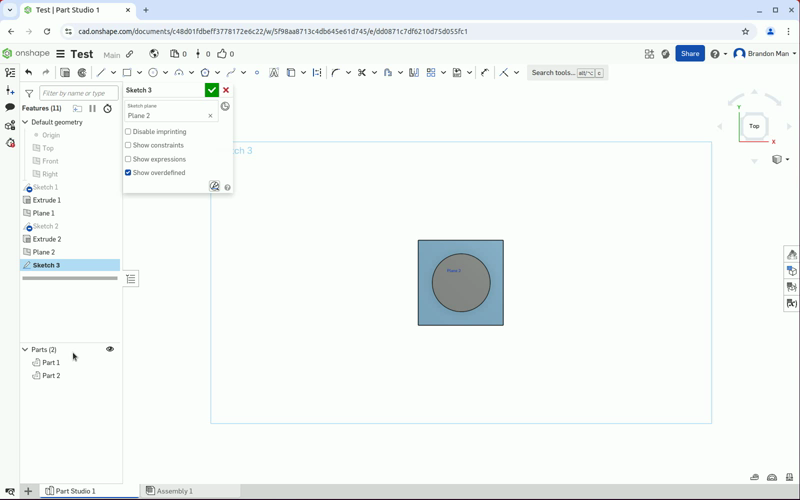
key(y)
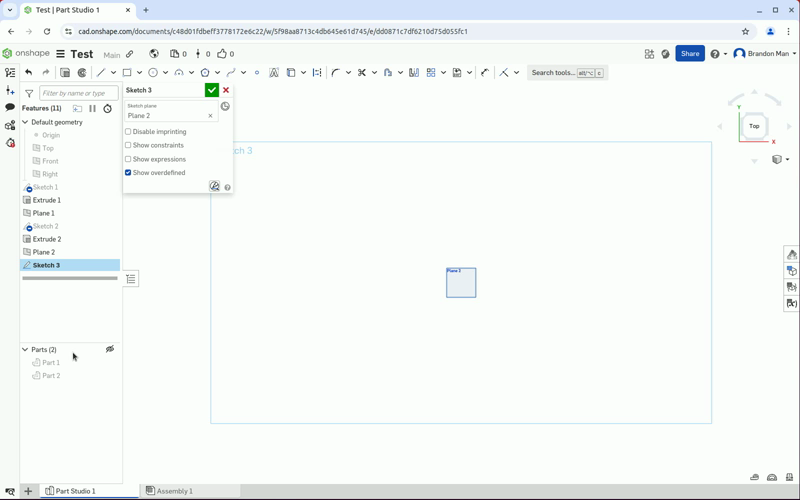
key(c)
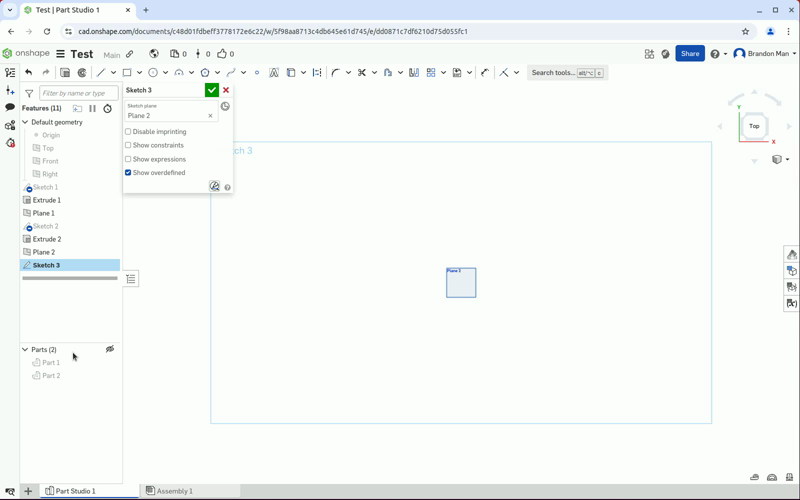
key_down(shift)
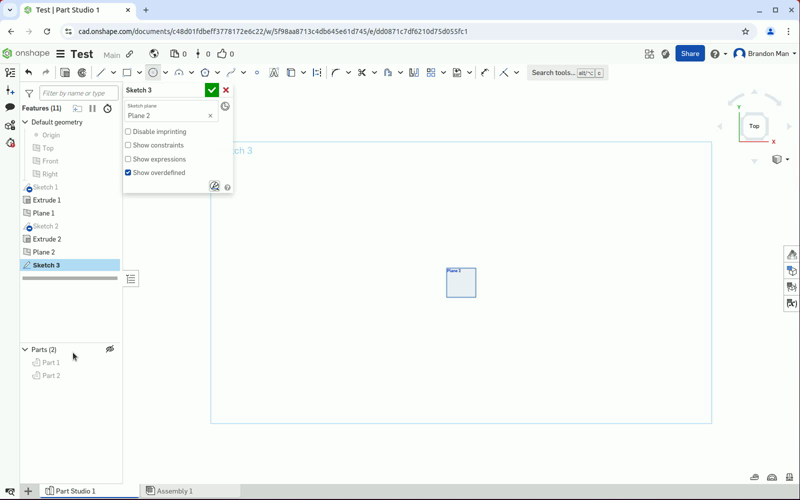
mouse_move(461, 282)
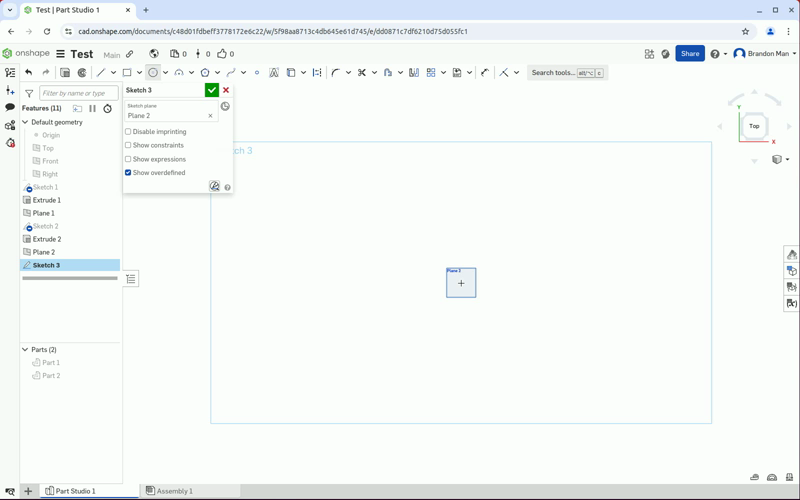
click(461, 282)
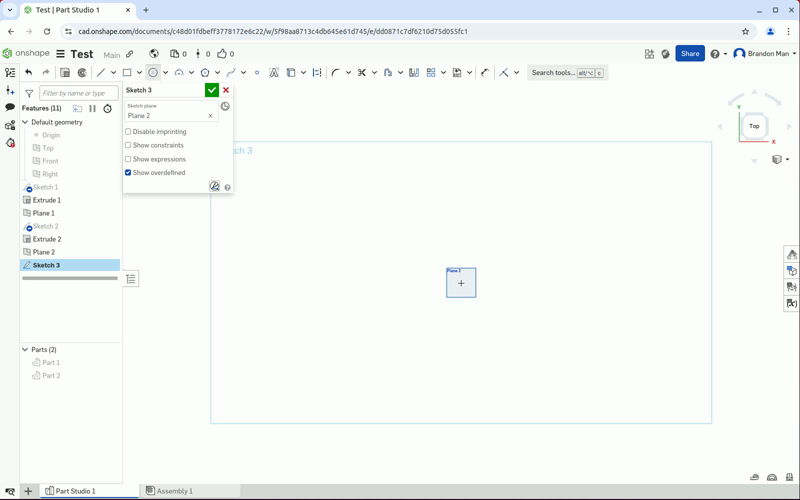
key_up(shift)
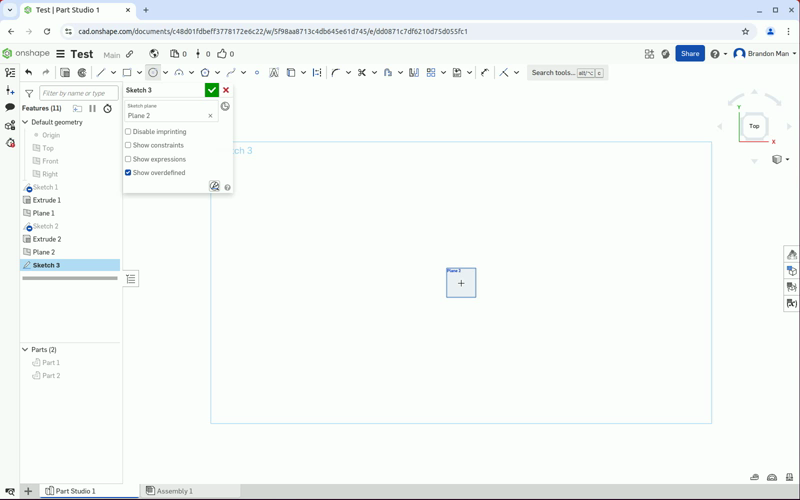
mouse_move(490, 282)
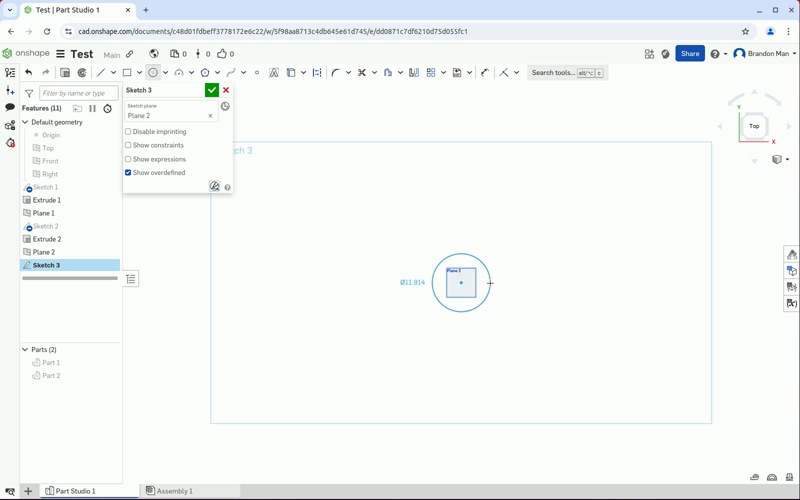
click(490, 282)
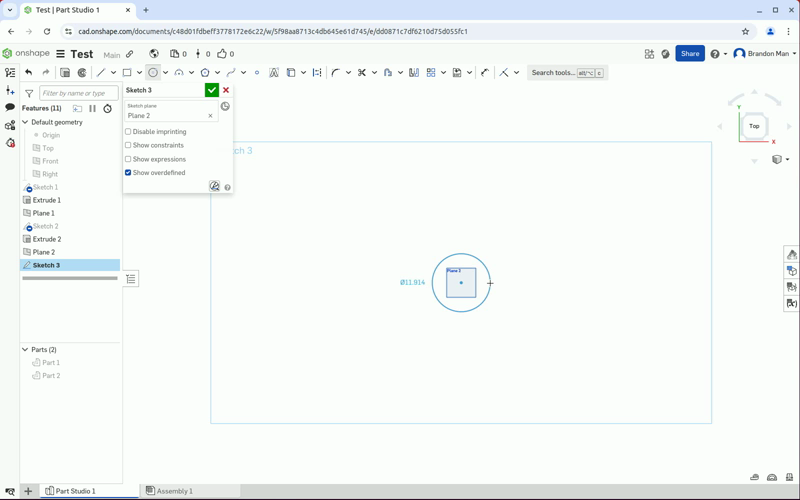
key(esc)
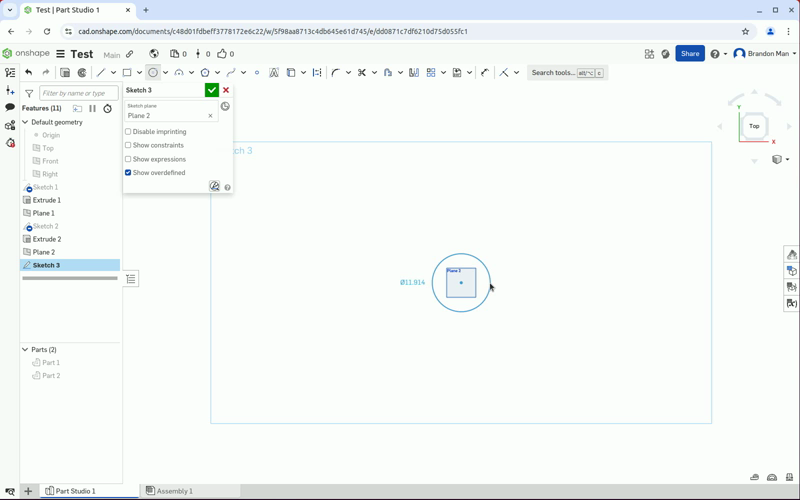
key(c)
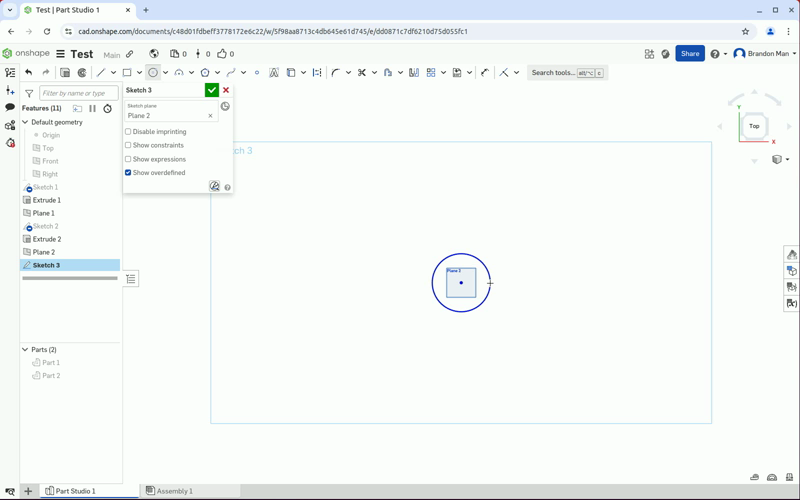
key_down(shift)
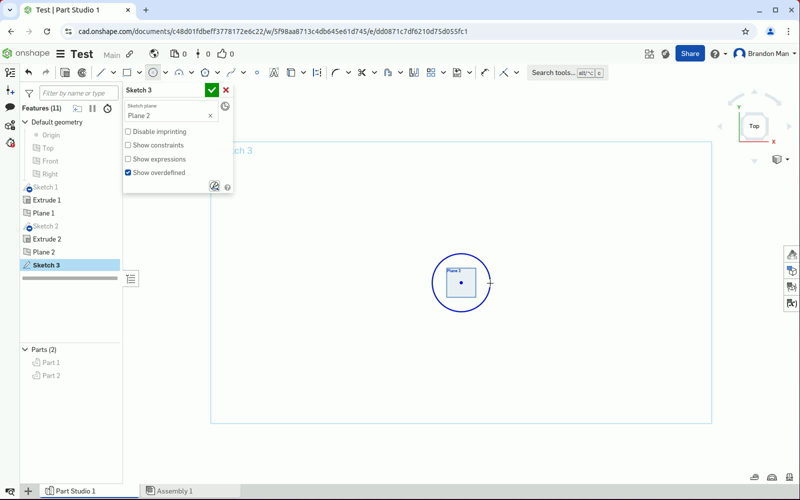
mouse_move(461, 282)
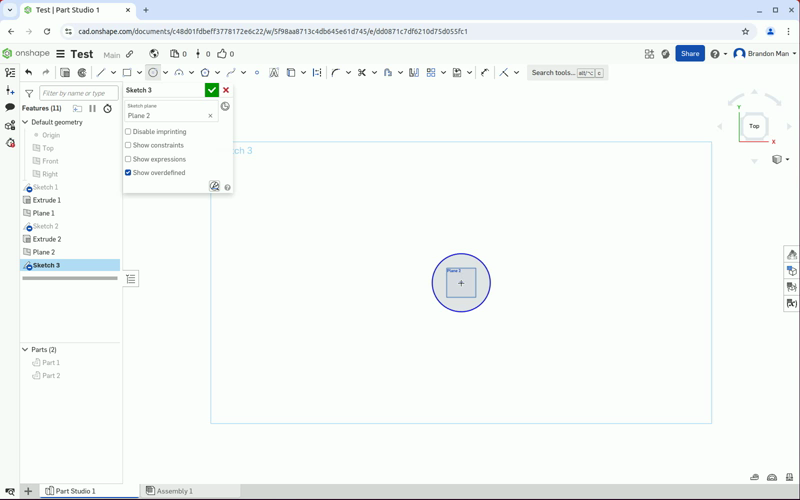
click(461, 282)
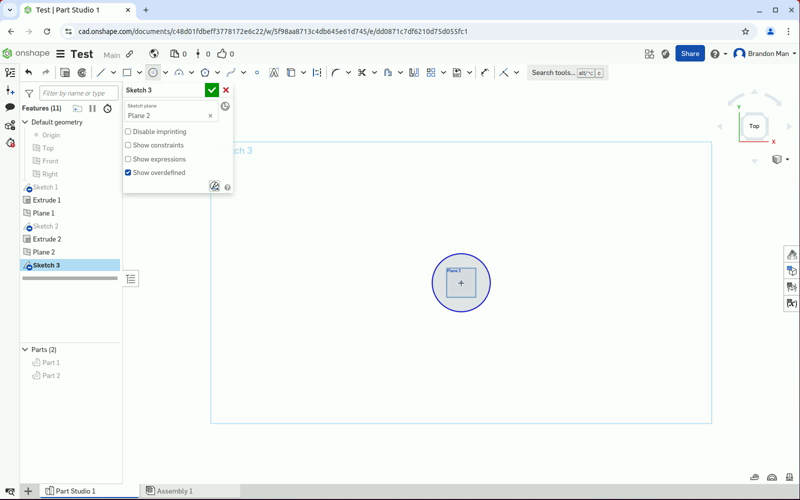
key_up(shift)
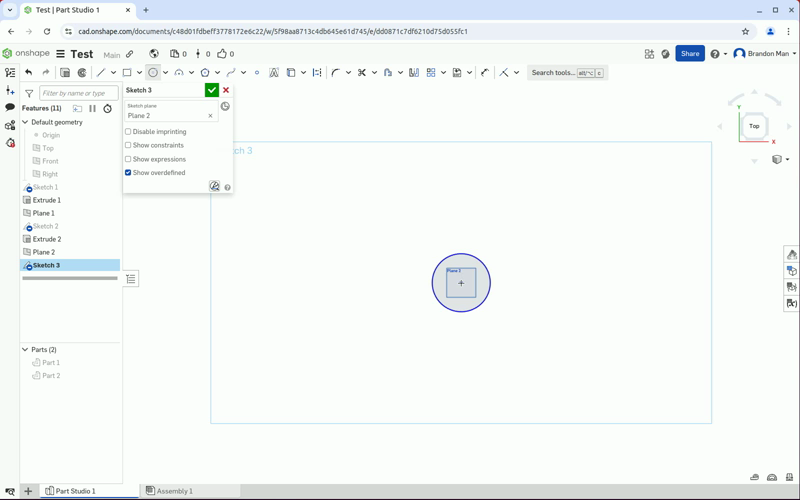
mouse_move(475, 282)
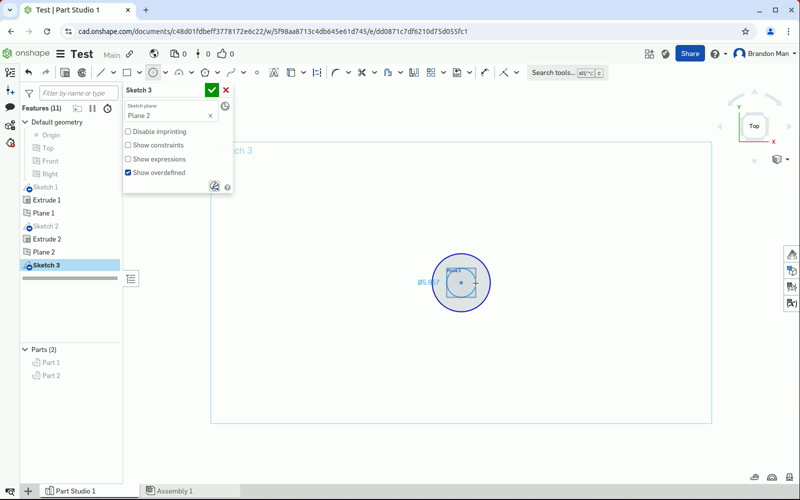
click(475, 282)
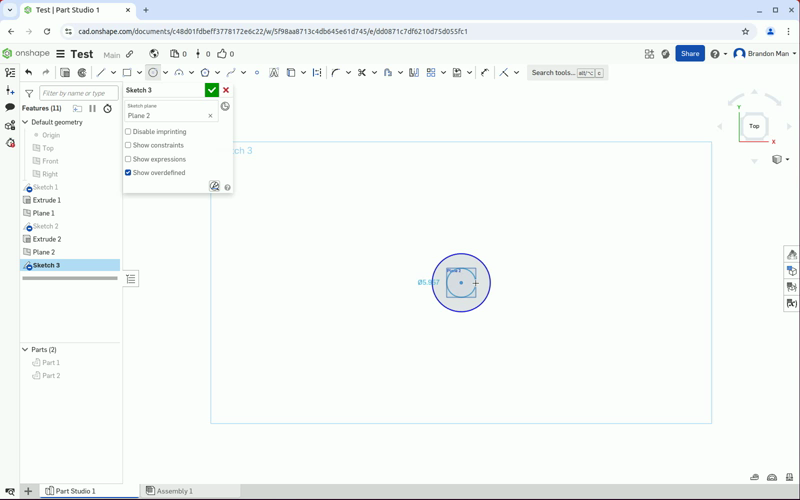
key(esc)
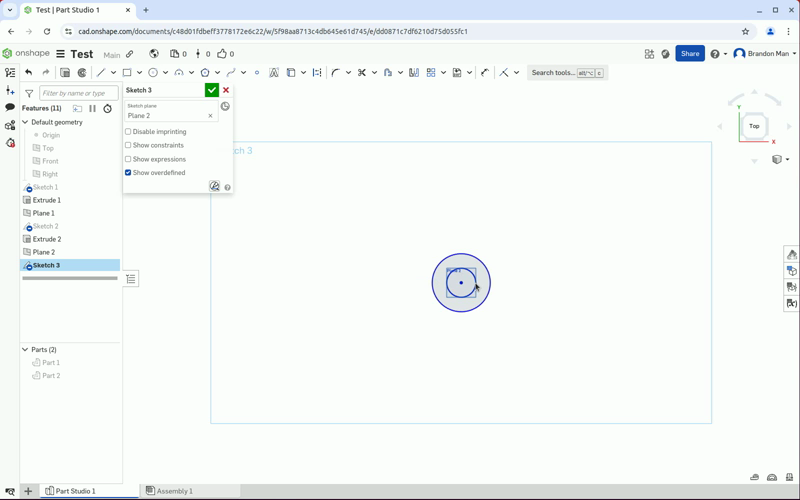
mouse_move(465, 260)
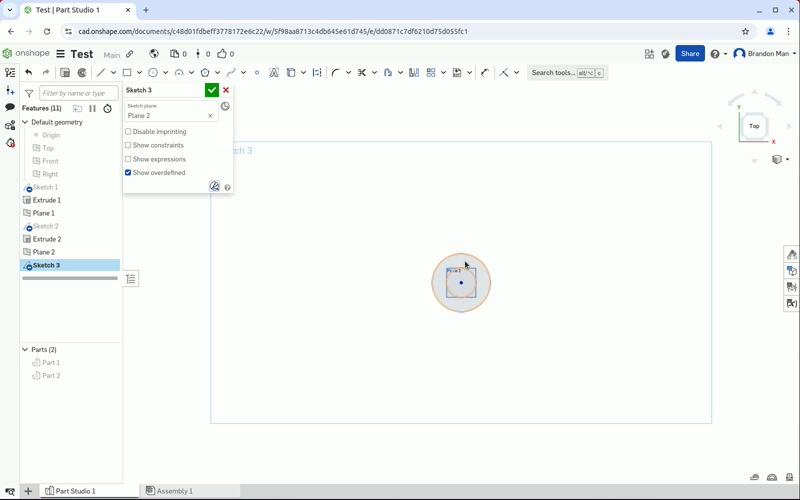
click(465, 260)
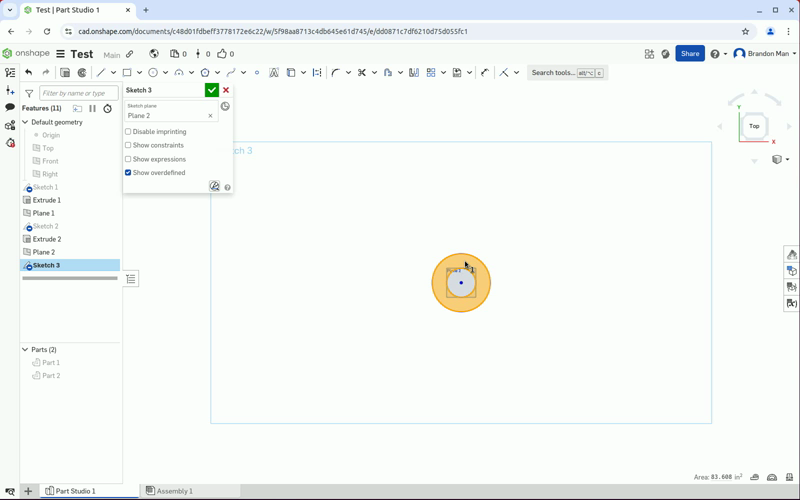
mouse_move(73, 352)
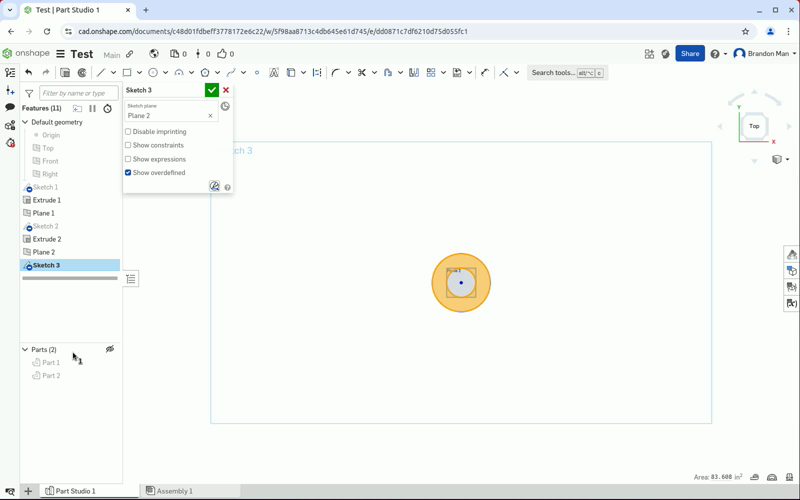
key(shift+y)
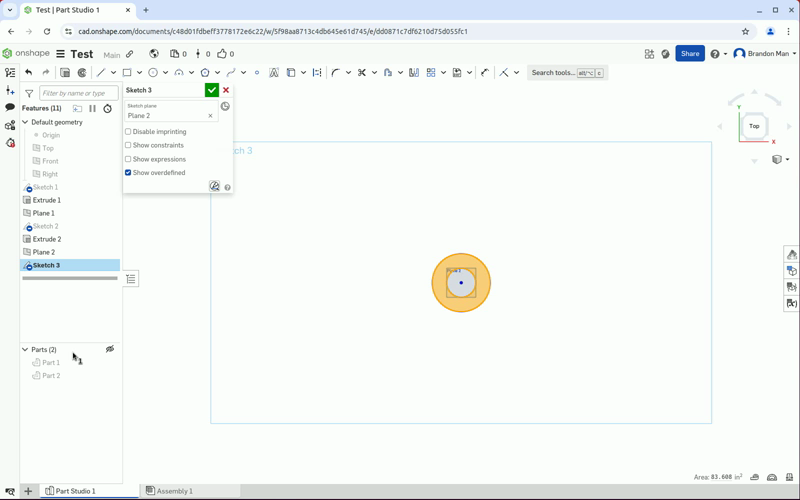
key(shift+e)
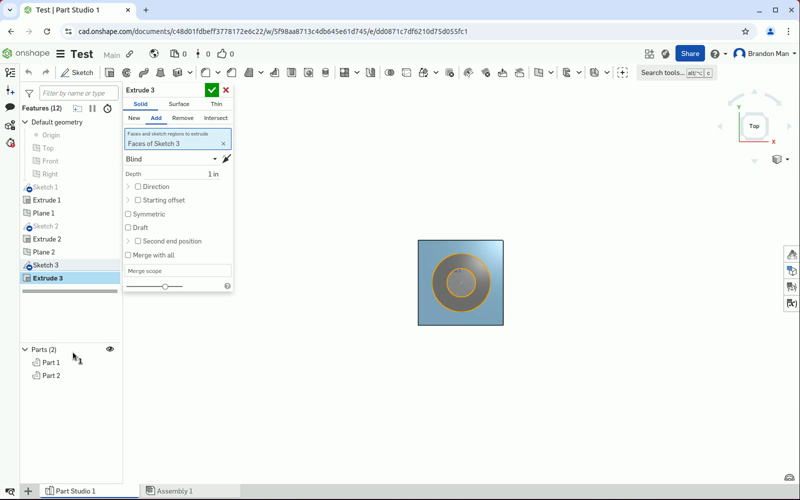
mouse_move(143, 106)
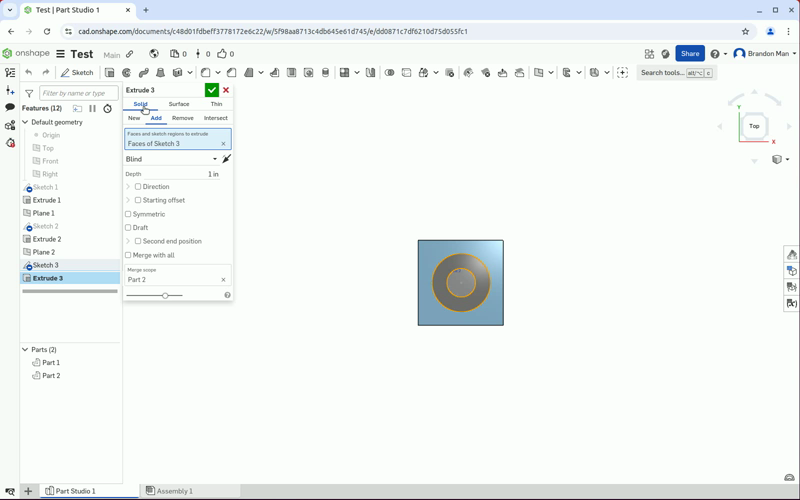
click(143, 106)
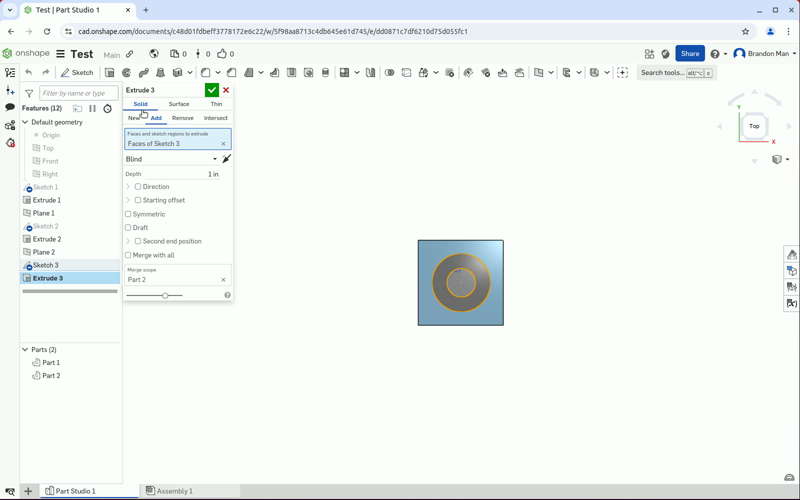
mouse_move(137, 120)
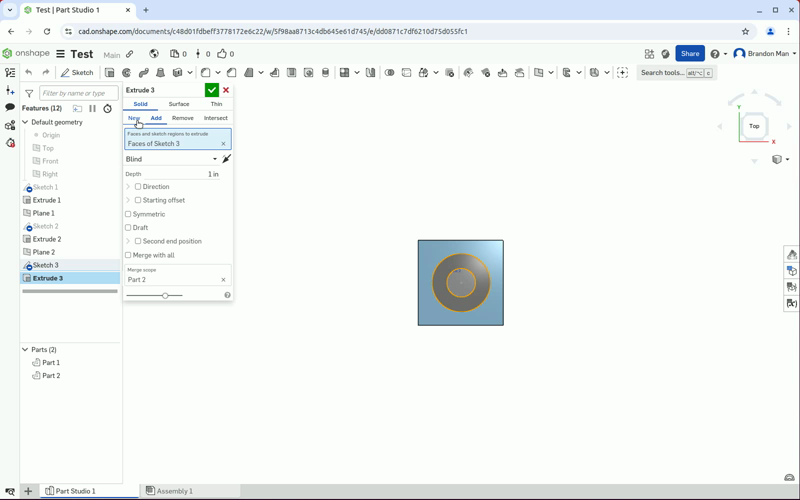
click(137, 120)
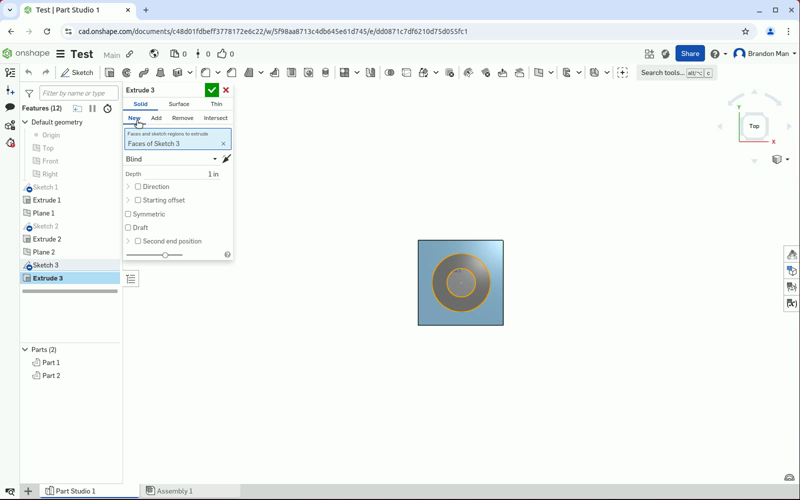
key(tab, 4)
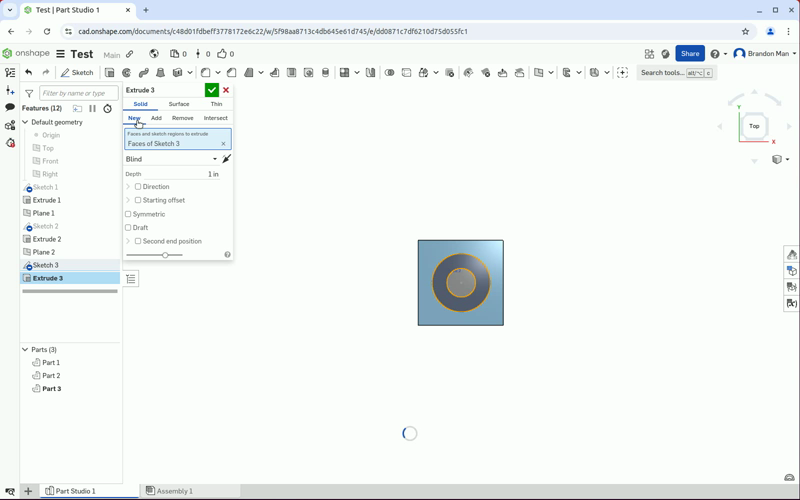
text(5.777)
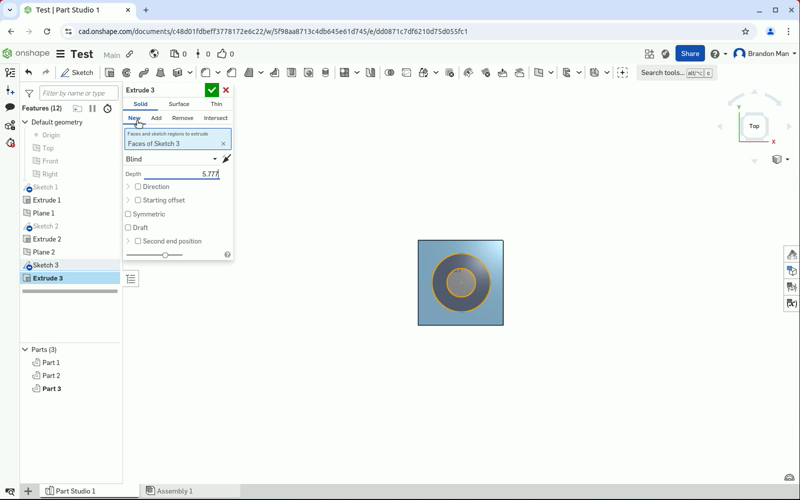
key(enter)
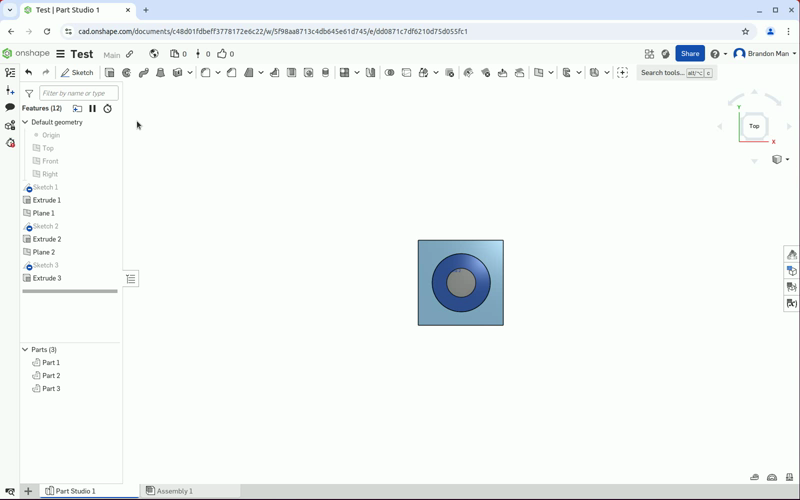
key(shift+h)
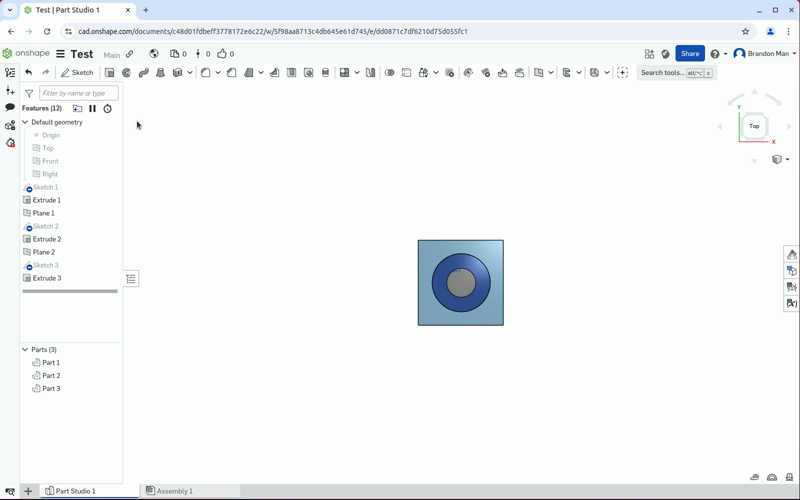
key(shift+h)
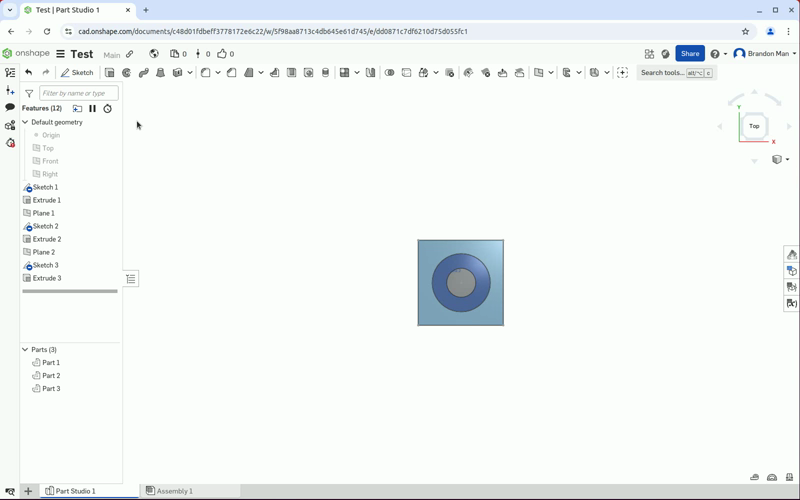
key(shift+7)
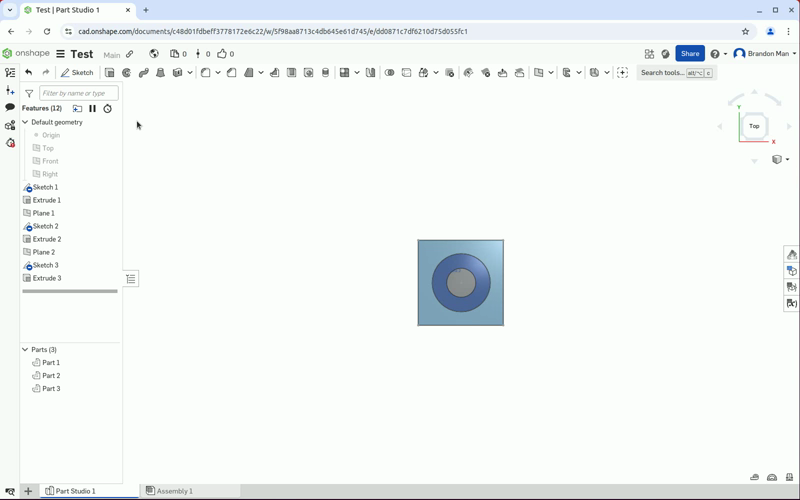
key(up, 3)
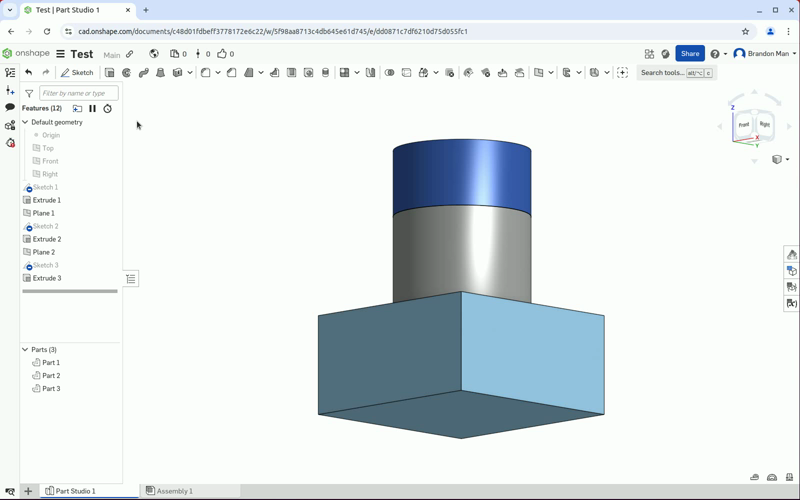
key(left, 3)
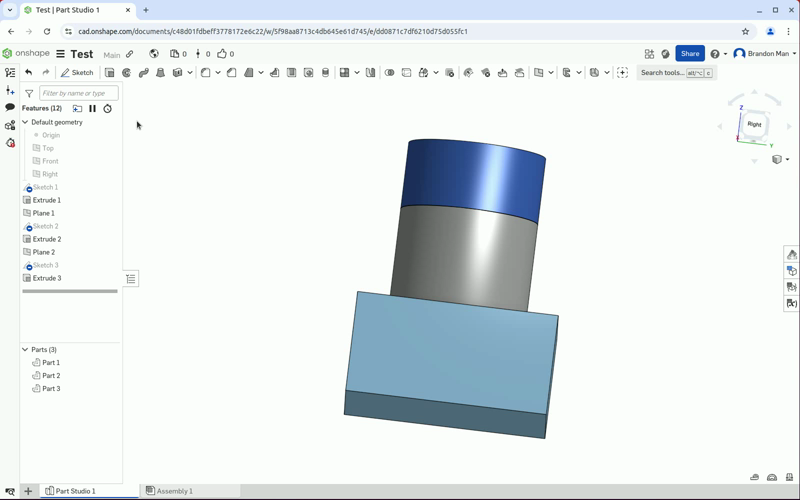
key(right, 3)
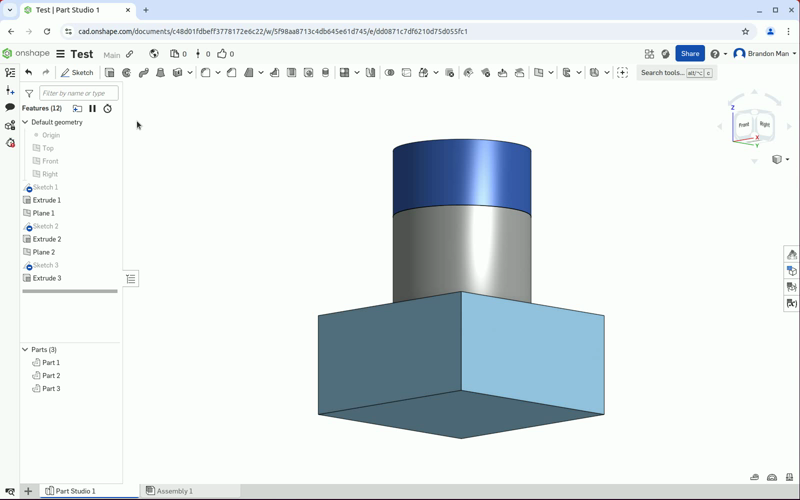
key(down, 3)
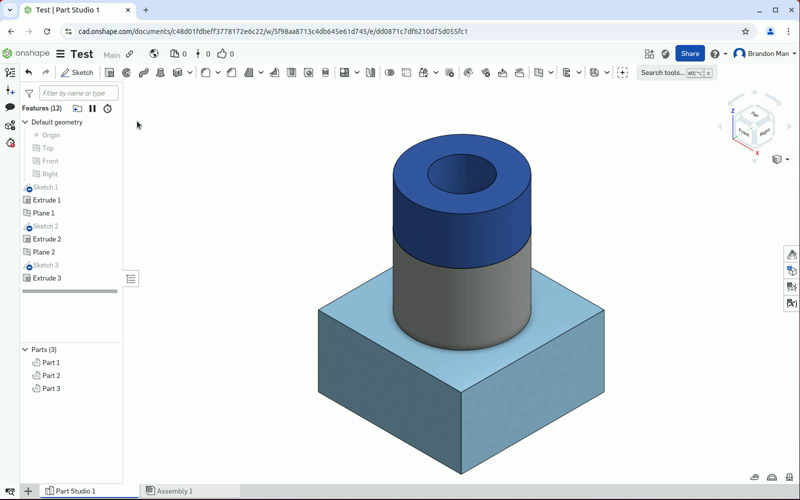
mouse_move(73, 189)
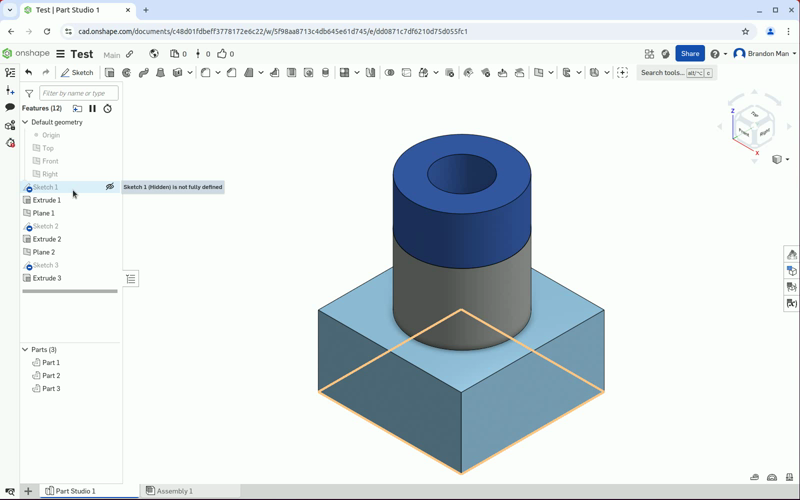
click(73, 189)